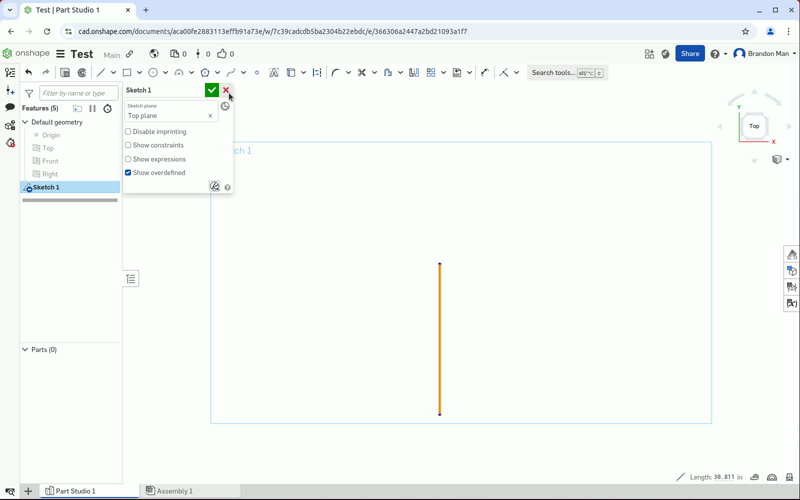
key(shift+h)
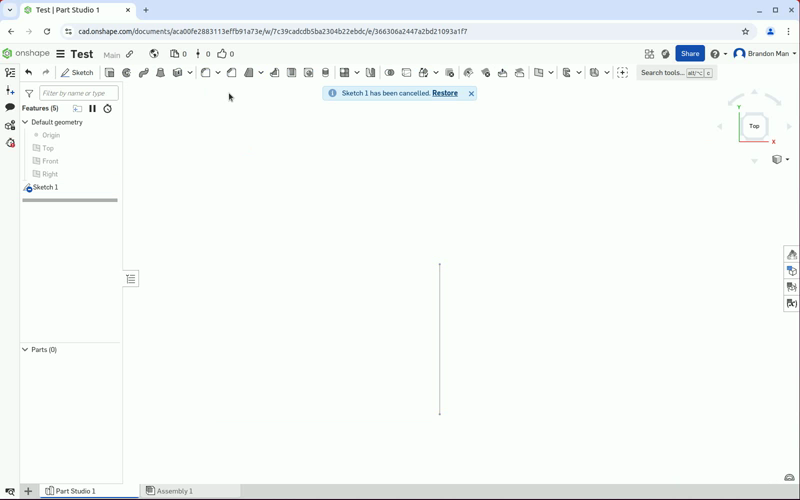
key(shift+s)
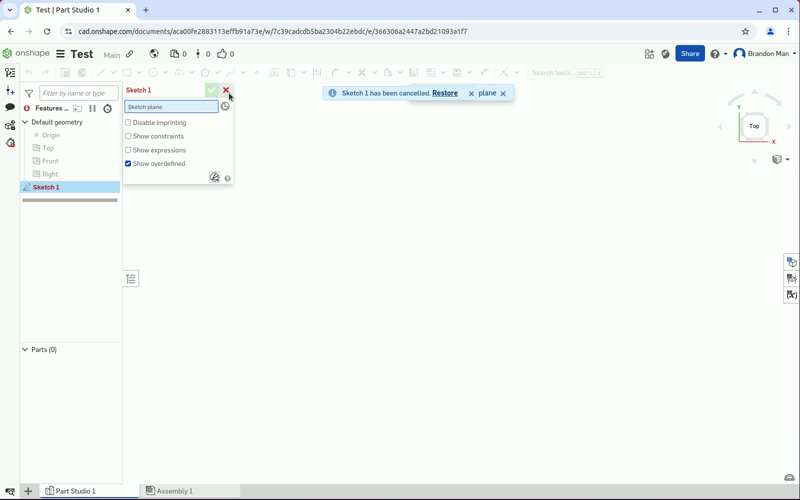
mouse_move(73, 150)
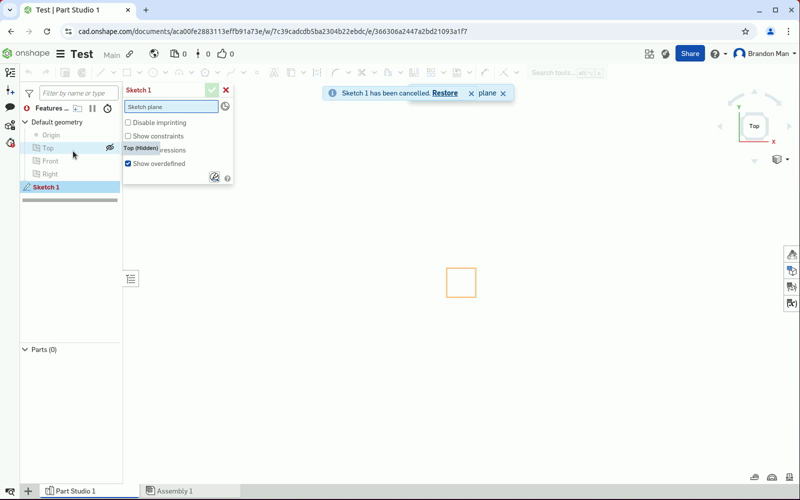
click(73, 150)
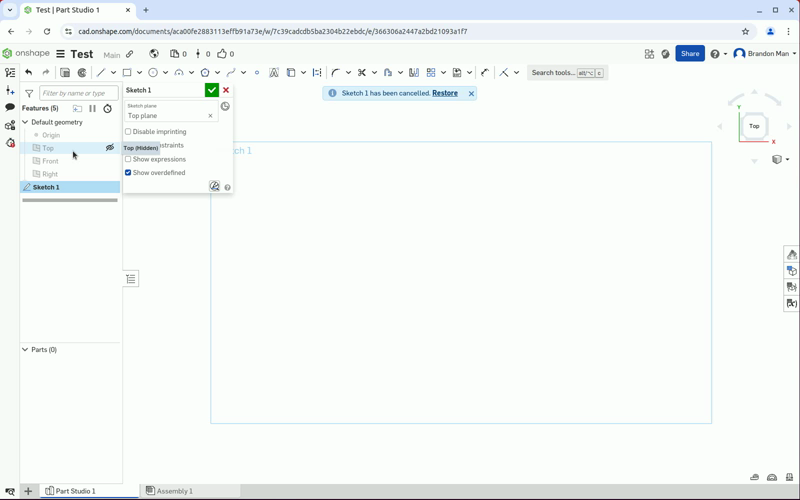
mouse_move(73, 352)
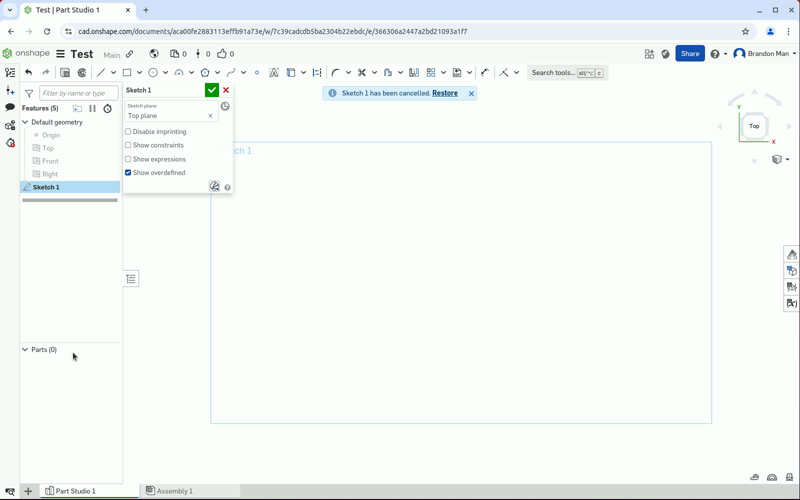
key(y)
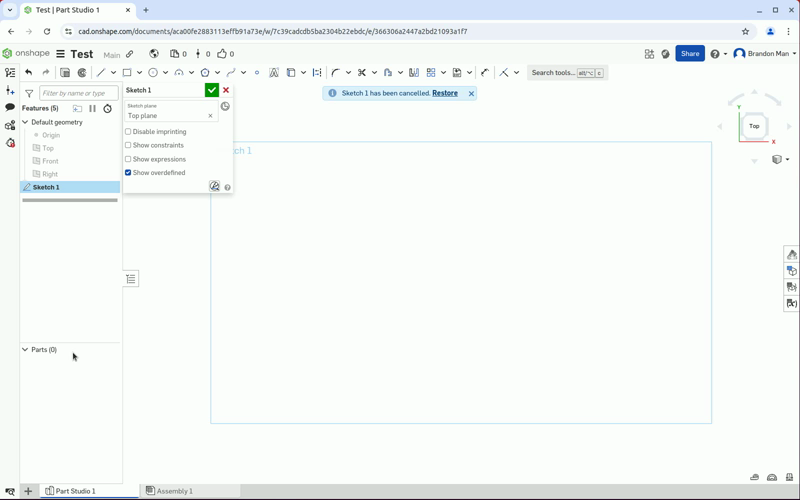
key(l)
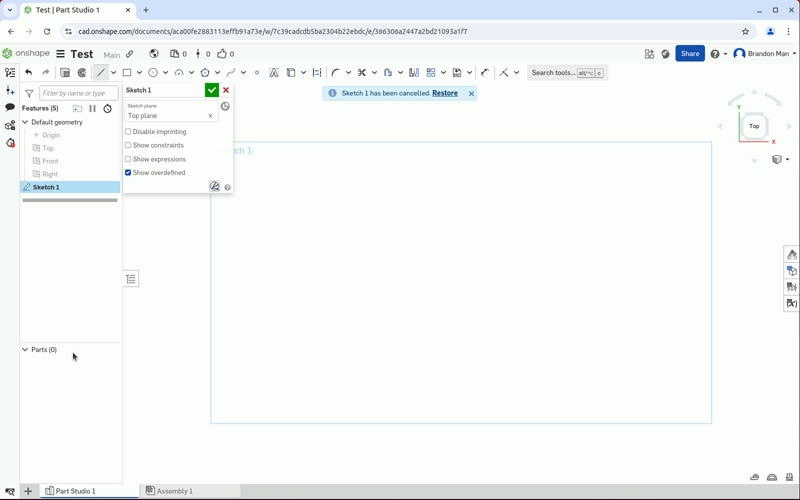
key_down(shift)
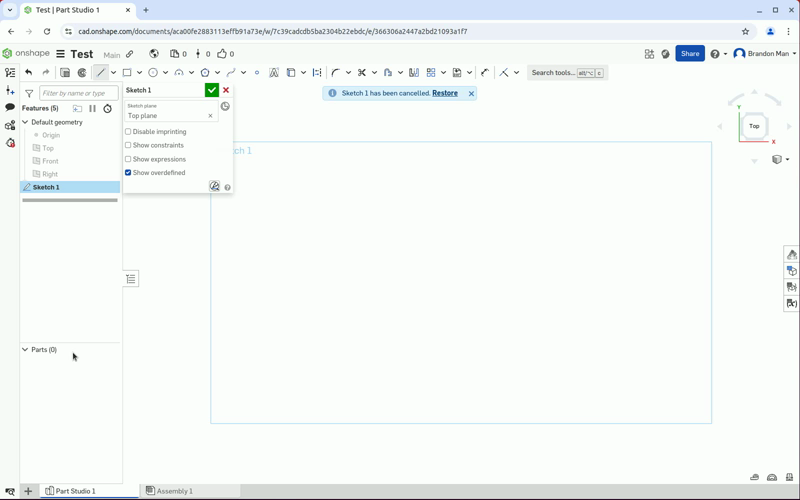
mouse_move(460, 282)
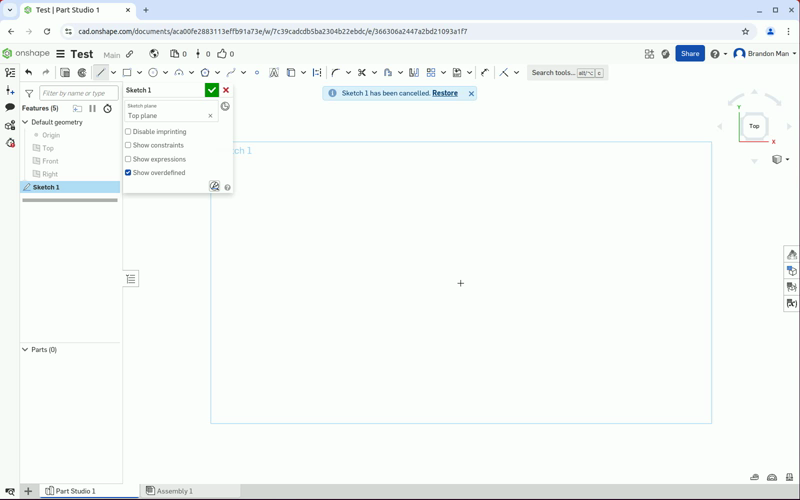
click(460, 282)
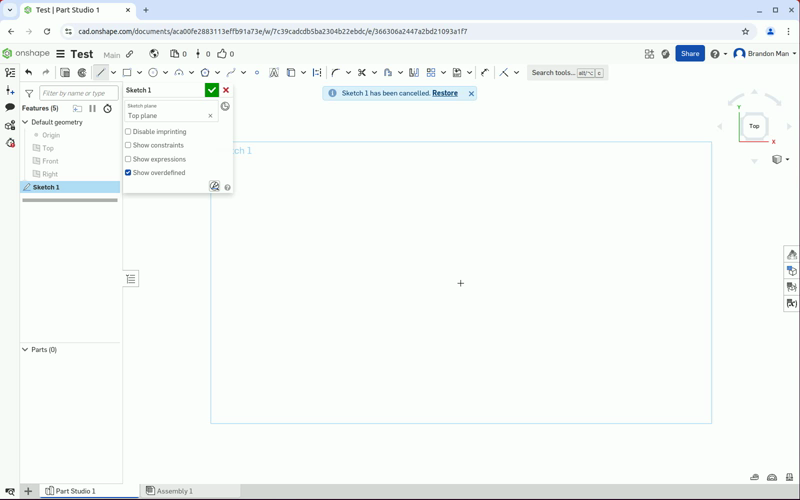
key_up(shift)
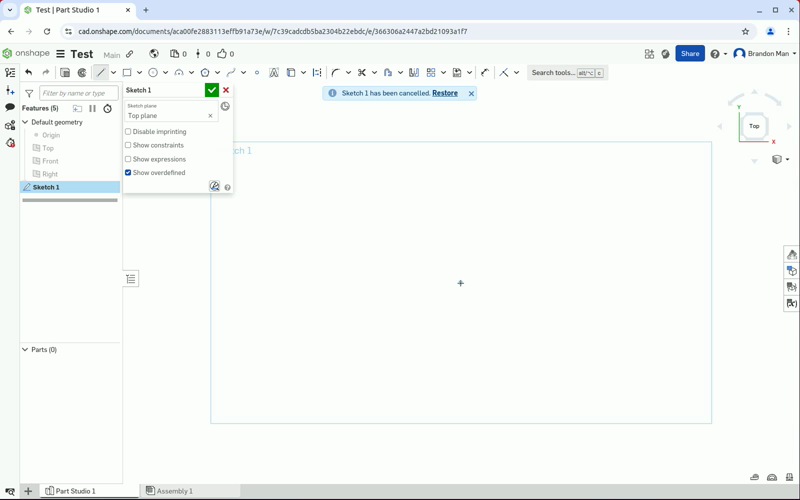
key_down(shift)
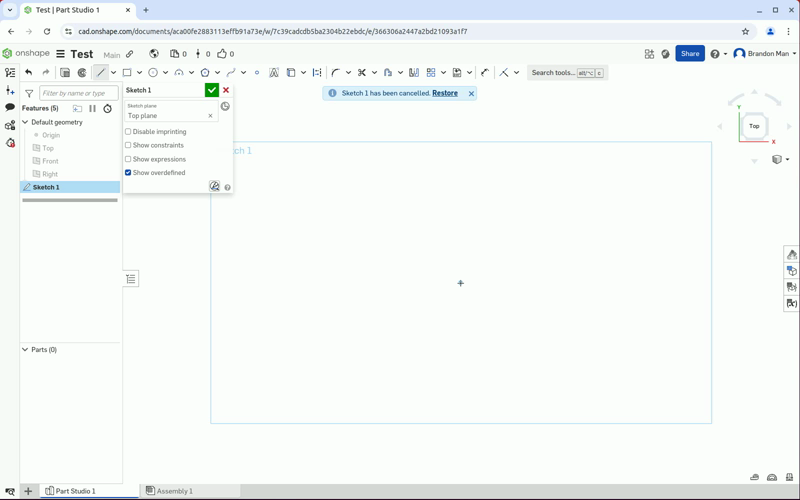
mouse_move(573, 282)
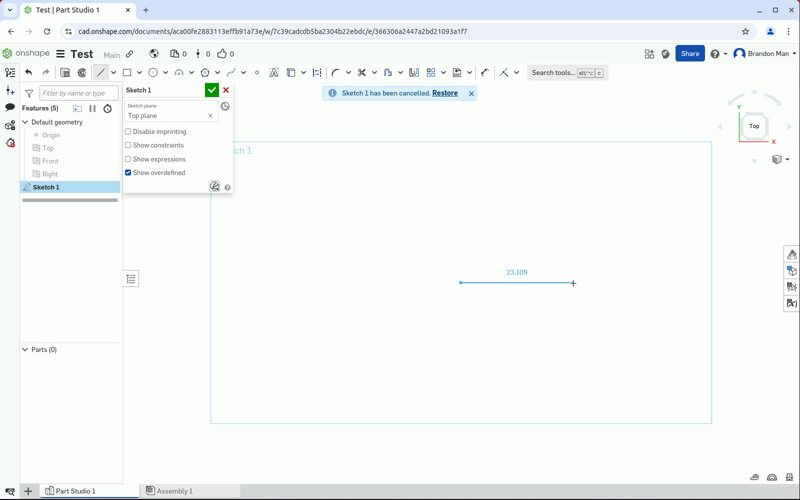
click(573, 282)
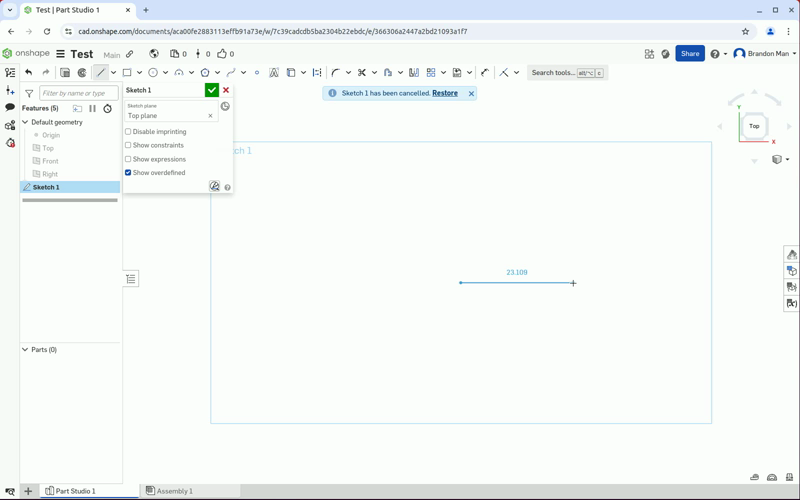
key_up(shift)
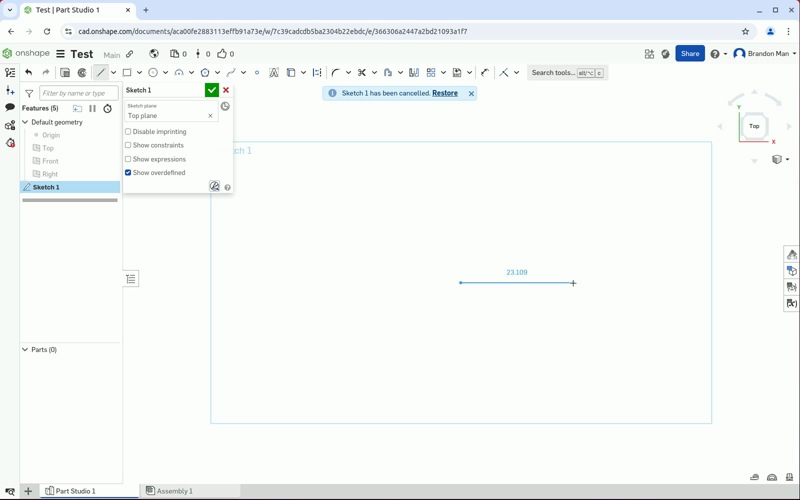
key_down(shift)
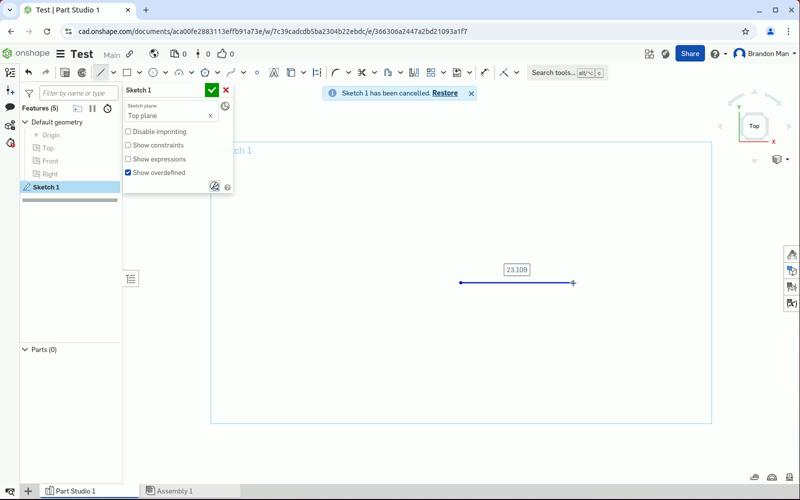
mouse_move(573, 208)
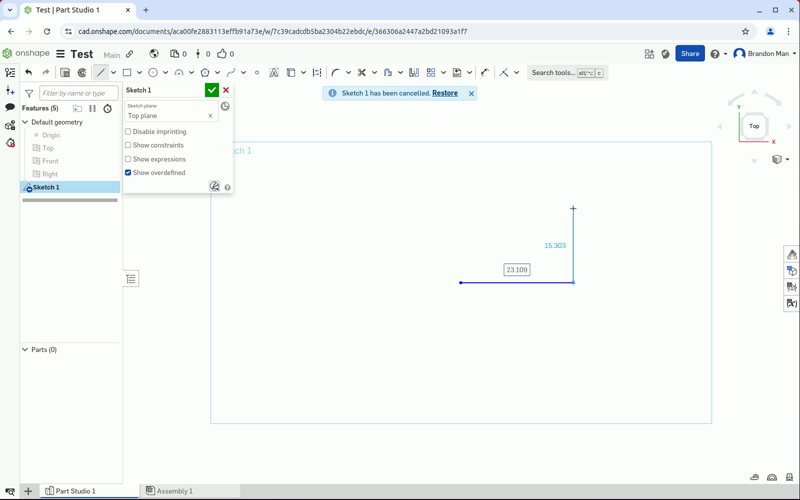
click(573, 208)
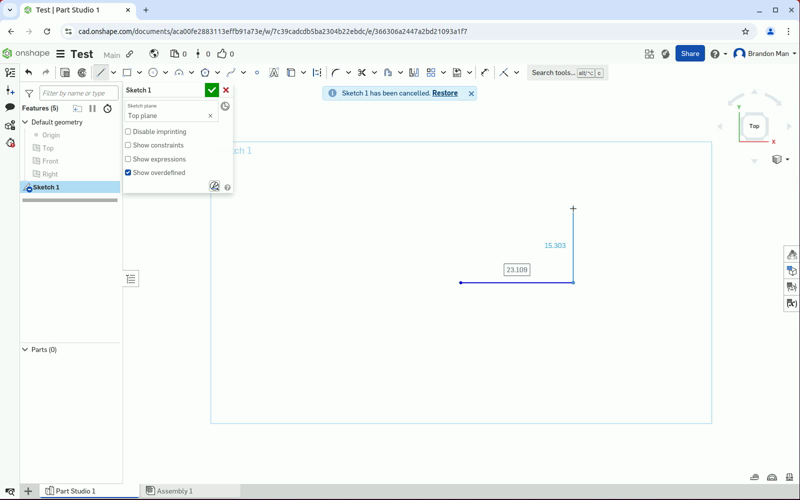
key_up(shift)
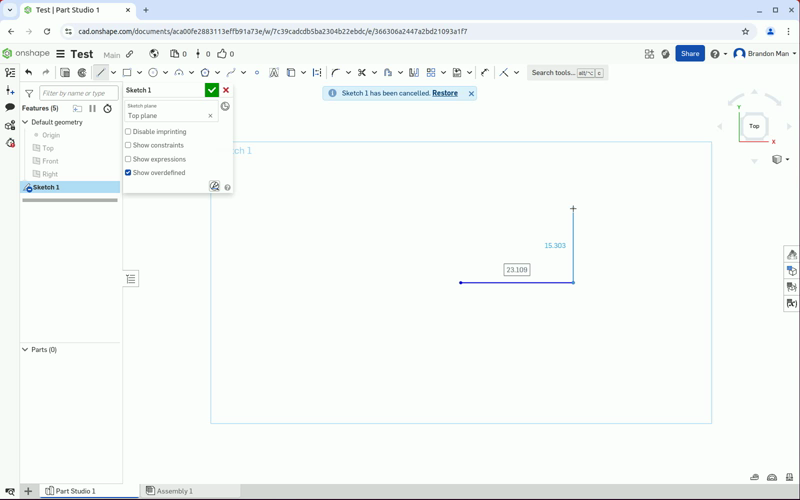
key_down(shift)
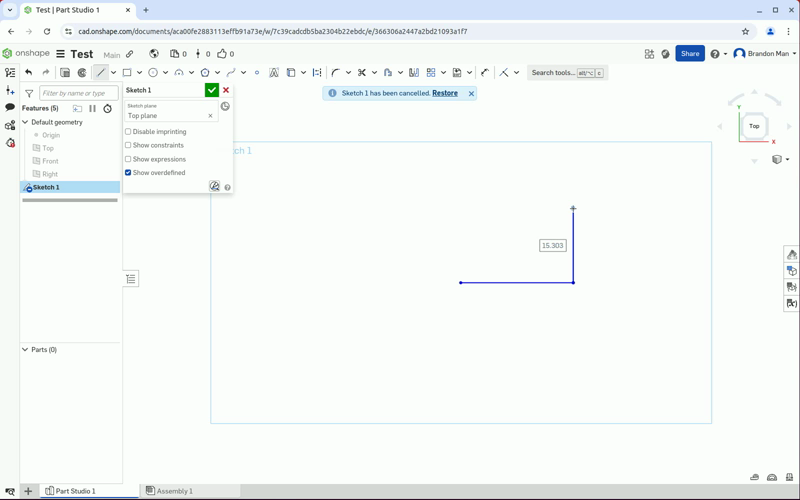
mouse_move(460, 208)
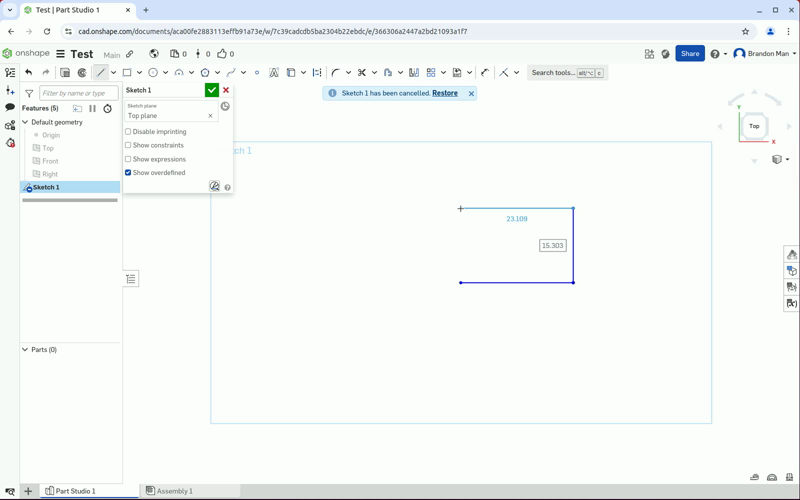
click(460, 208)
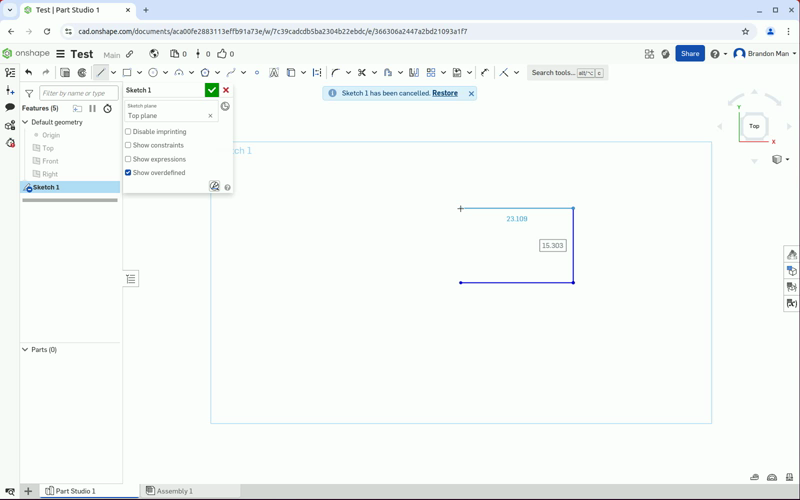
key_up(shift)
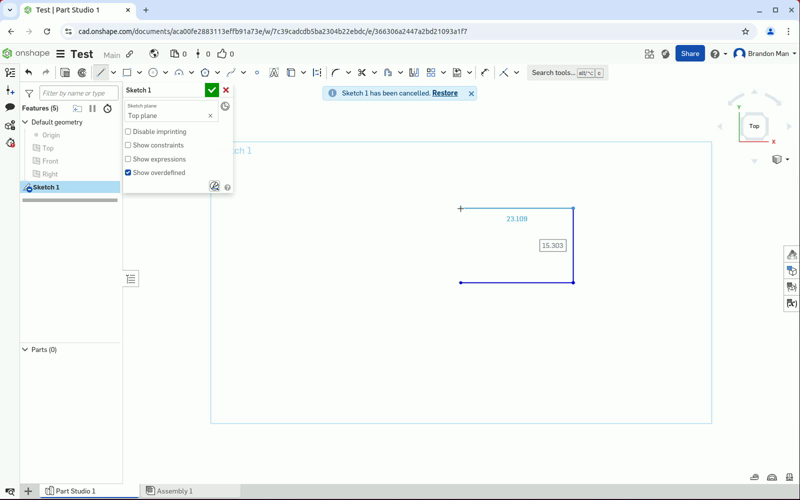
key_down(shift)
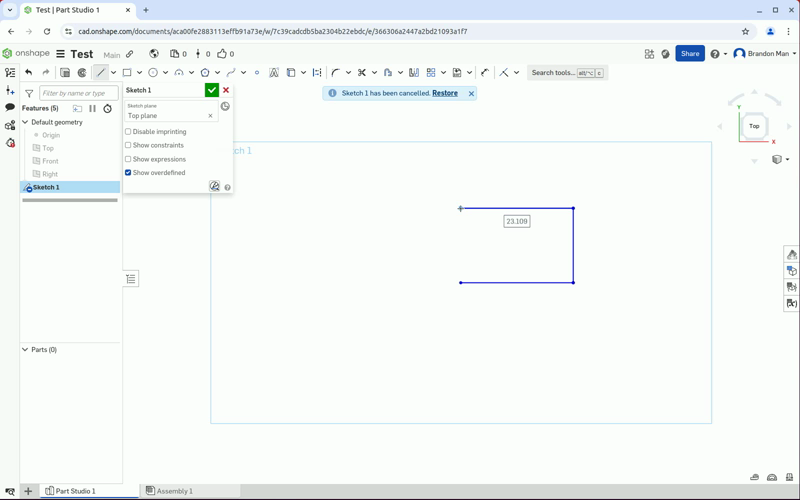
mouse_move(460, 282)
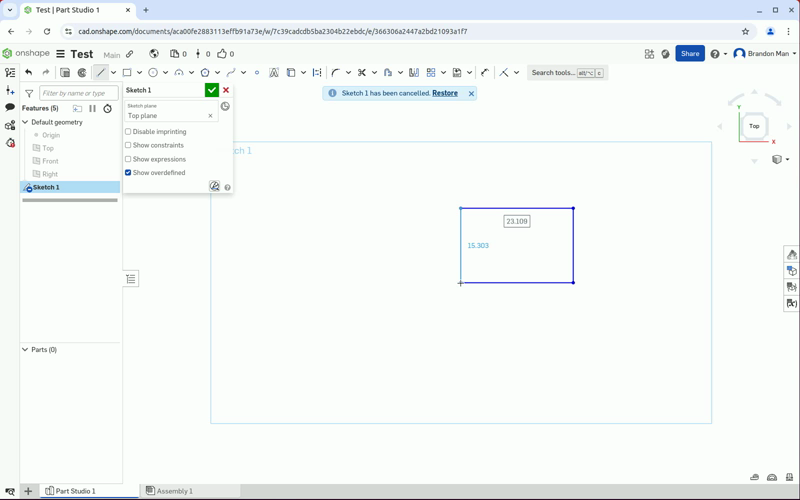
key_up(shift)
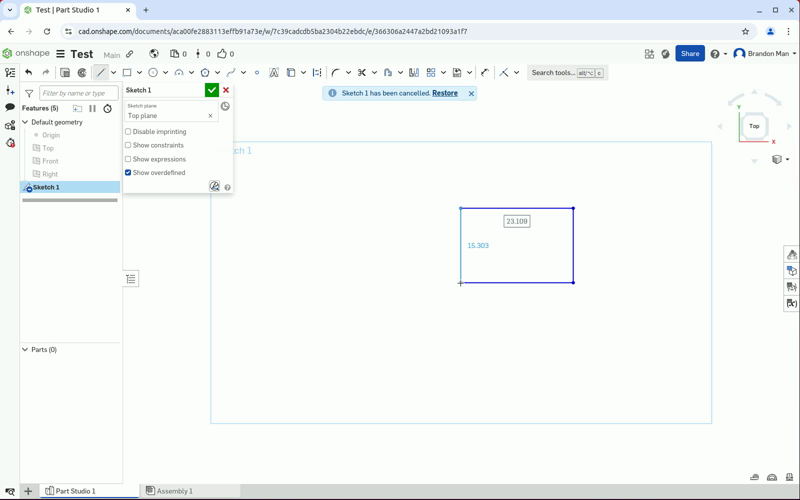
click(460, 282)
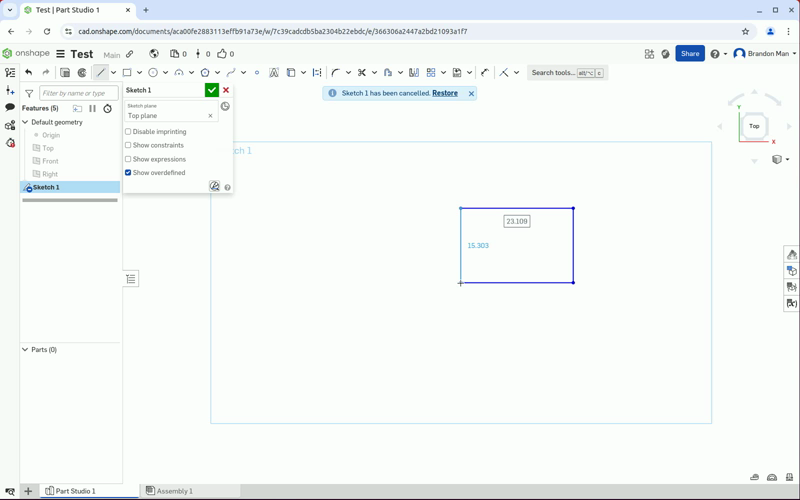
key(esc)
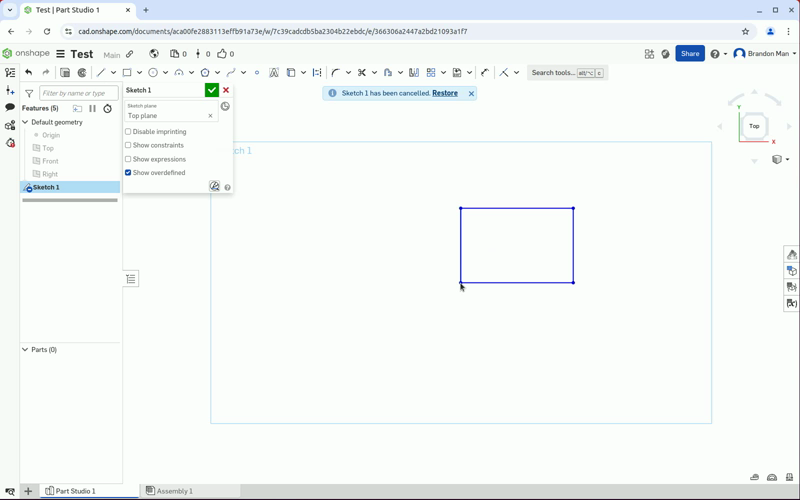
mouse_move(496, 234)
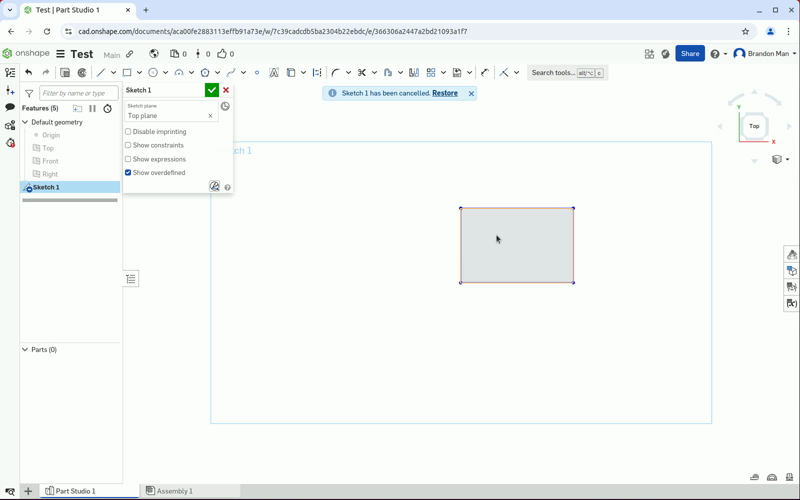
click(496, 234)
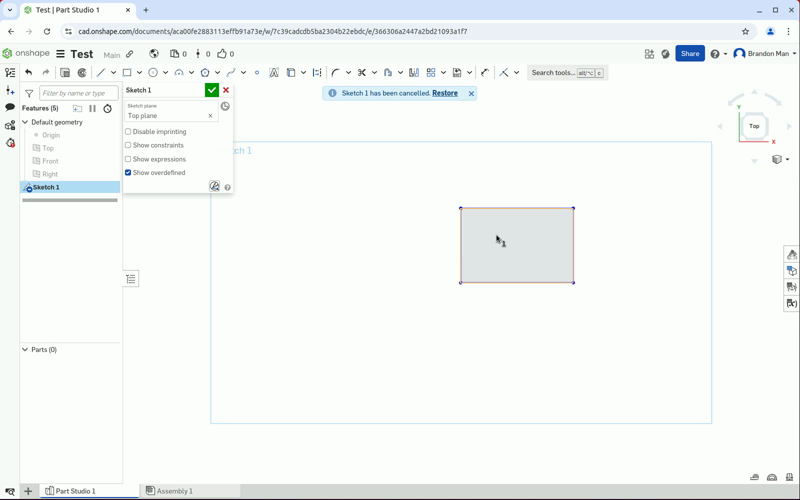
mouse_move(73, 352)
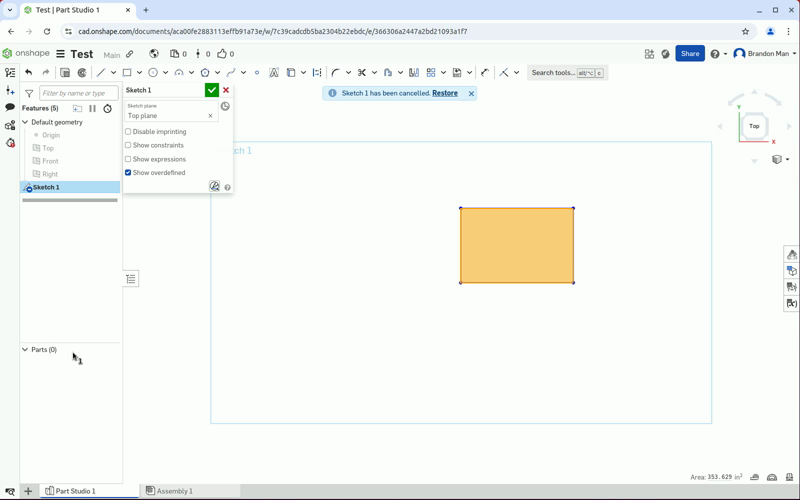
key(shift+y)
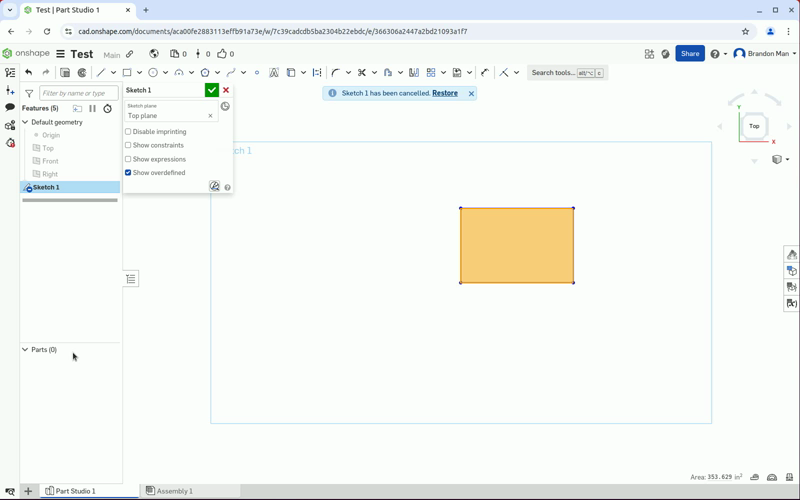
key(shift+e)
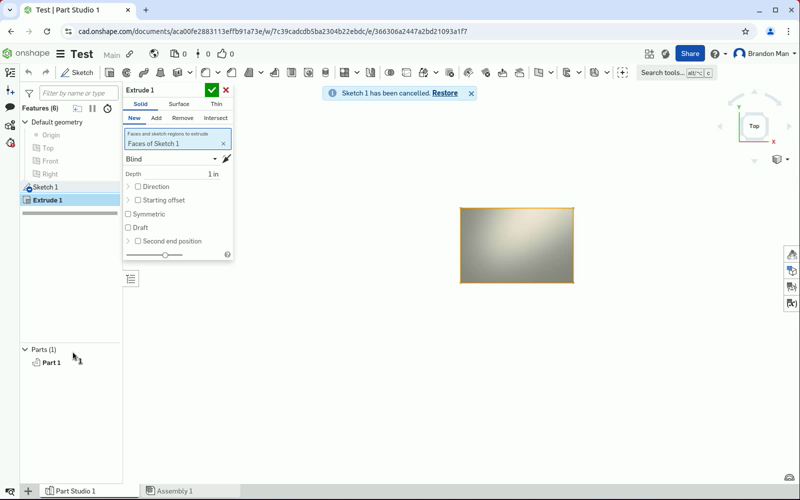
mouse_move(143, 106)
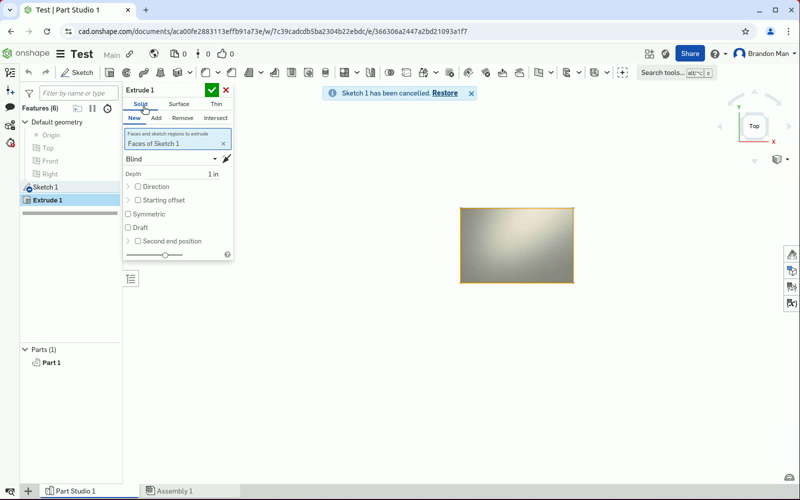
click(143, 106)
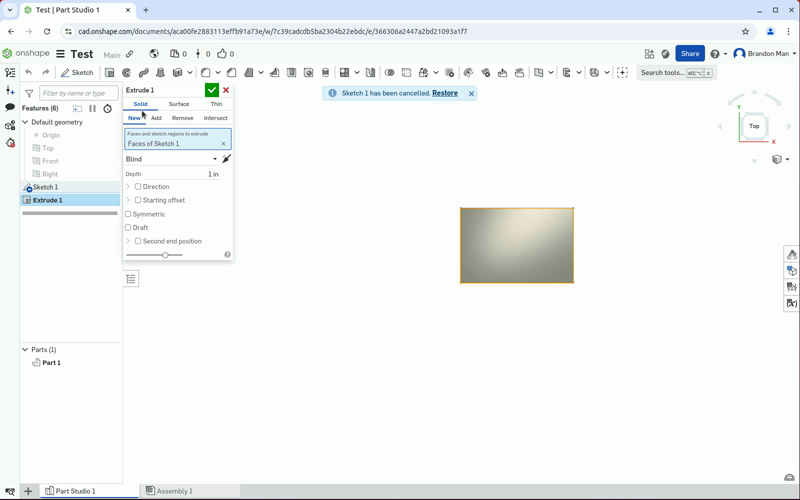
mouse_move(137, 120)
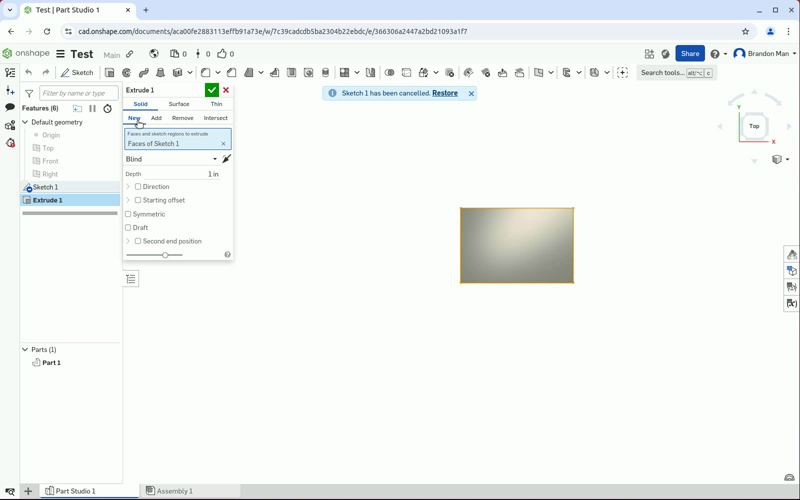
click(137, 120)
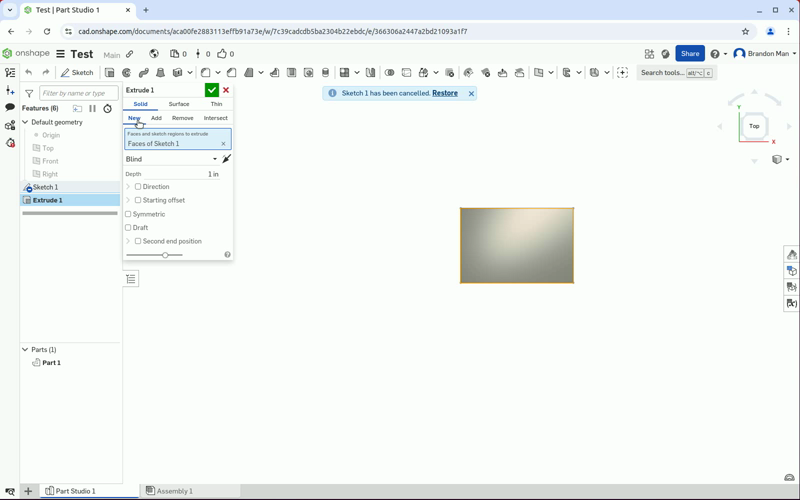
key(tab, 4)
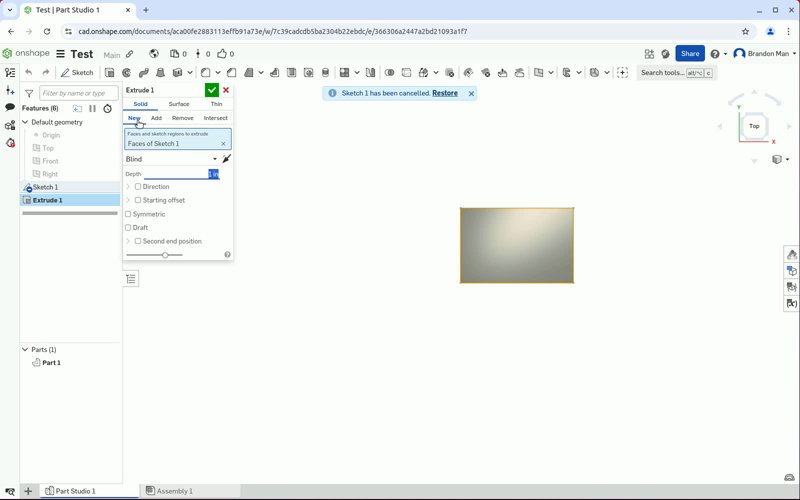
text(19.257)
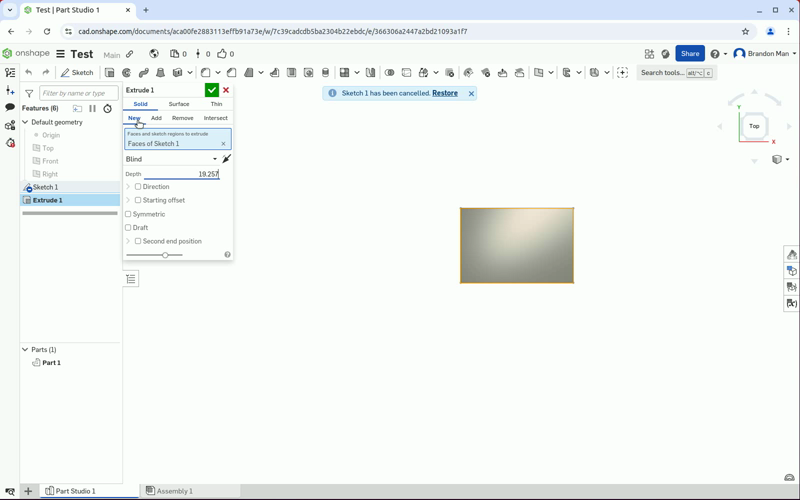
key(enter)
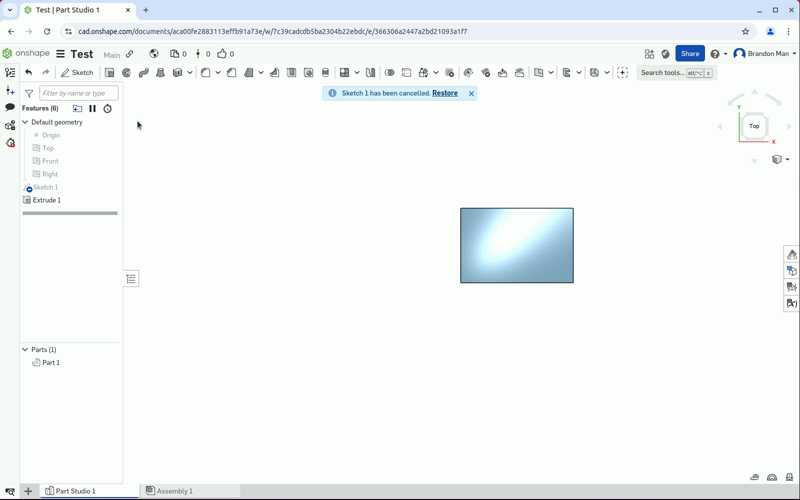
key(shift+h)
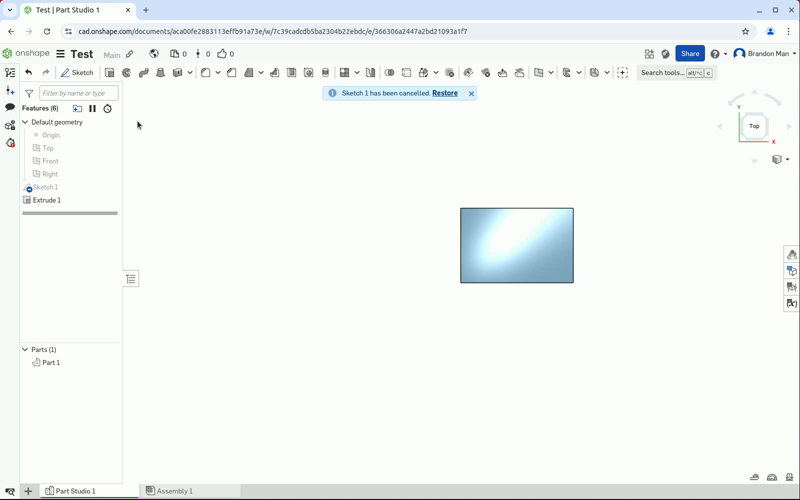
key(shift+h)
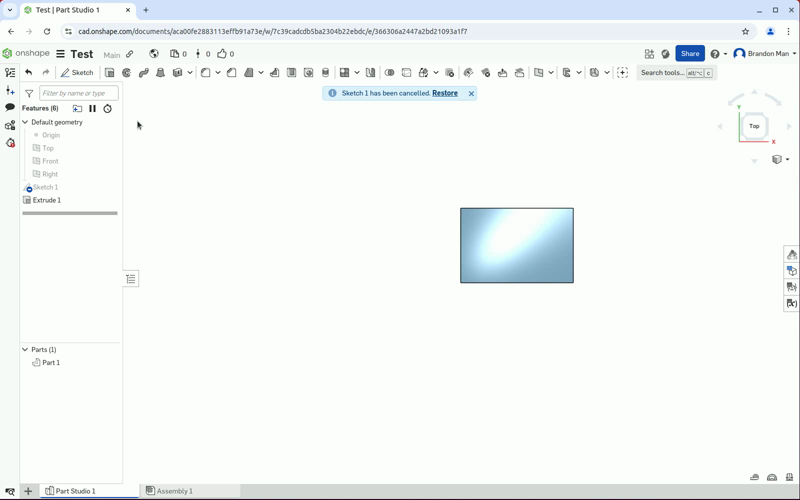
mouse_move(73, 189)
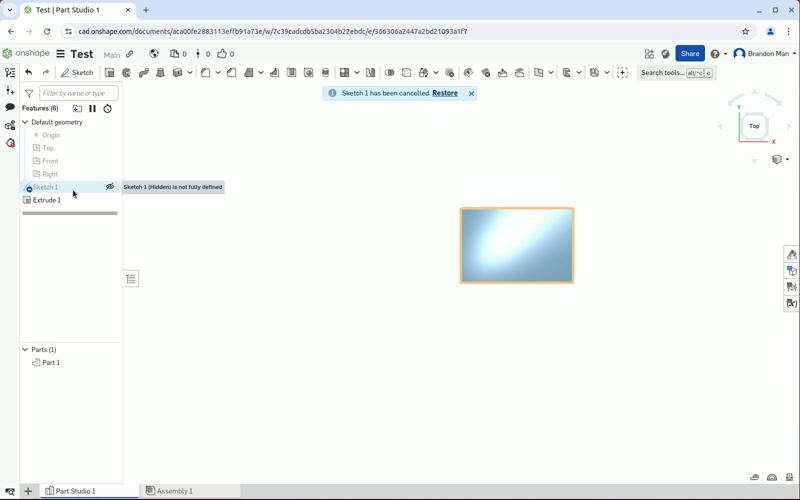
click(73, 189)
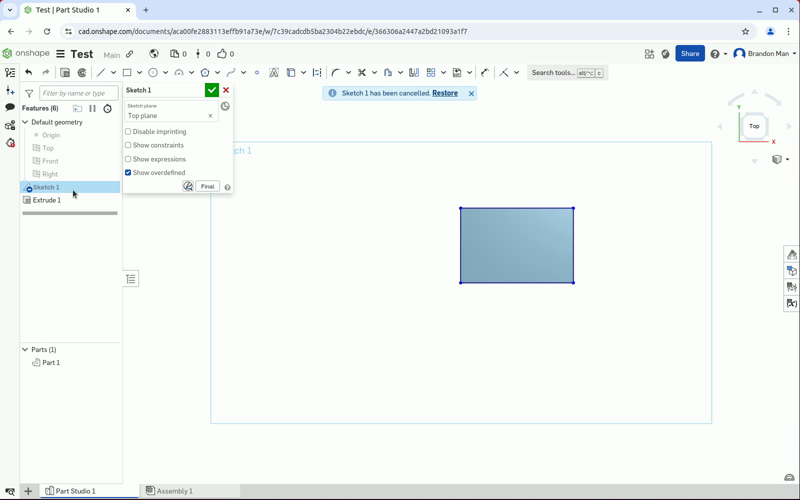
mouse_move(229, 92)
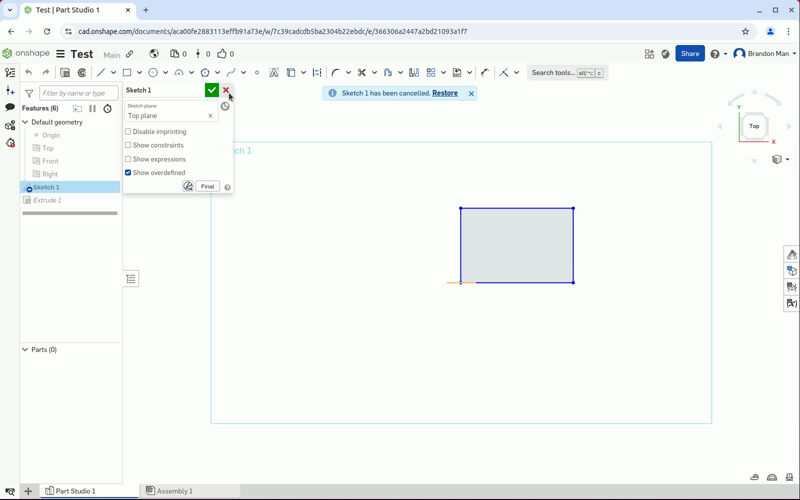
click(229, 92)
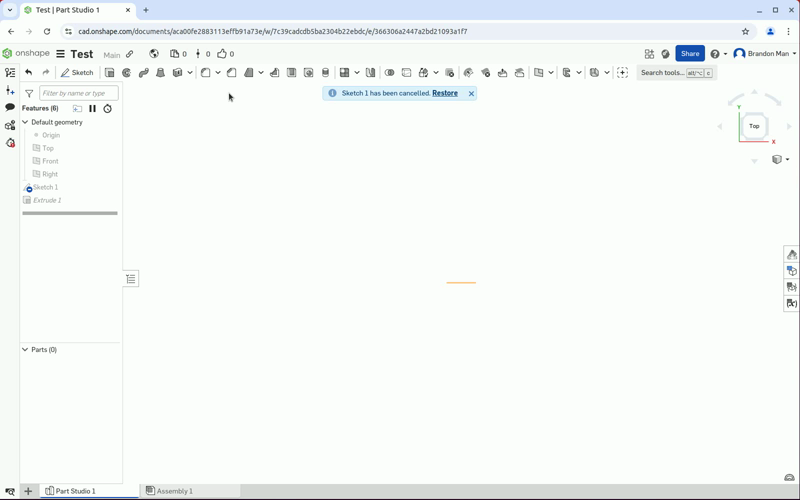
mouse_move(73, 352)
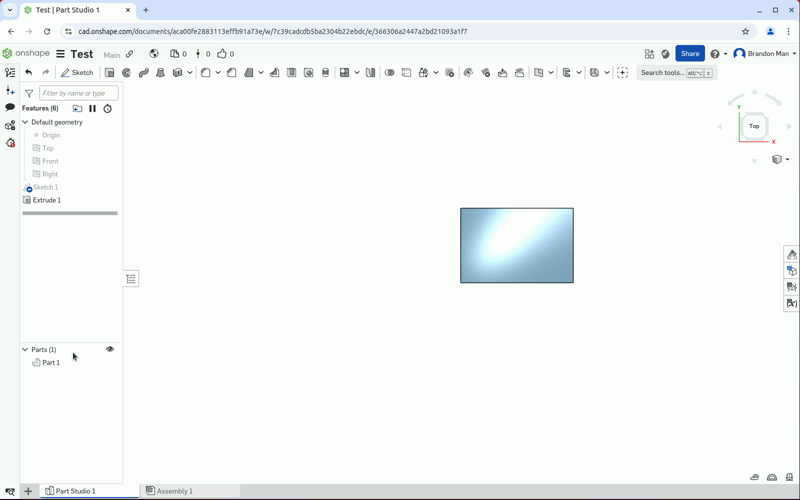
key(y)
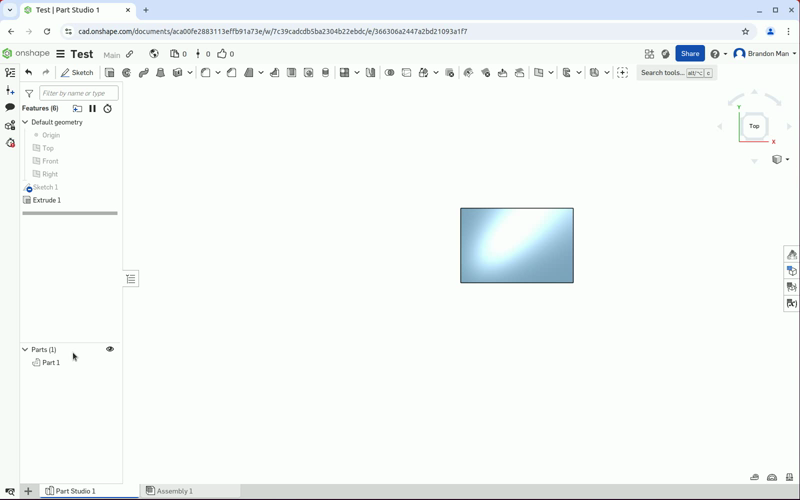
key(shift+p)
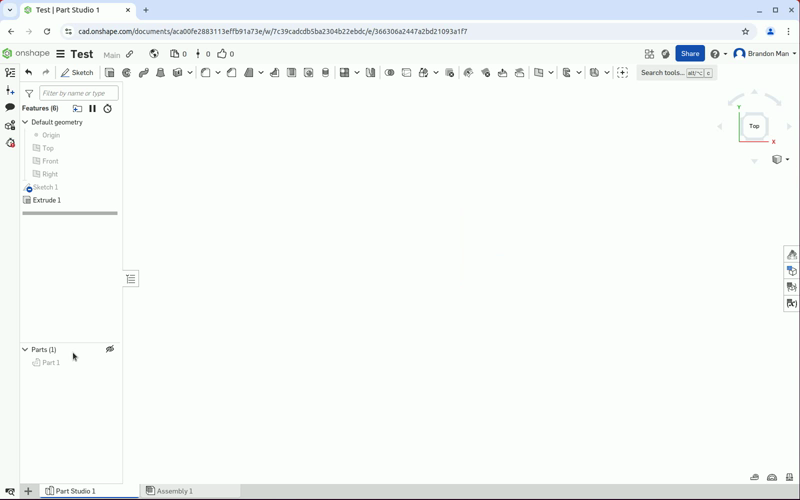
key(space)
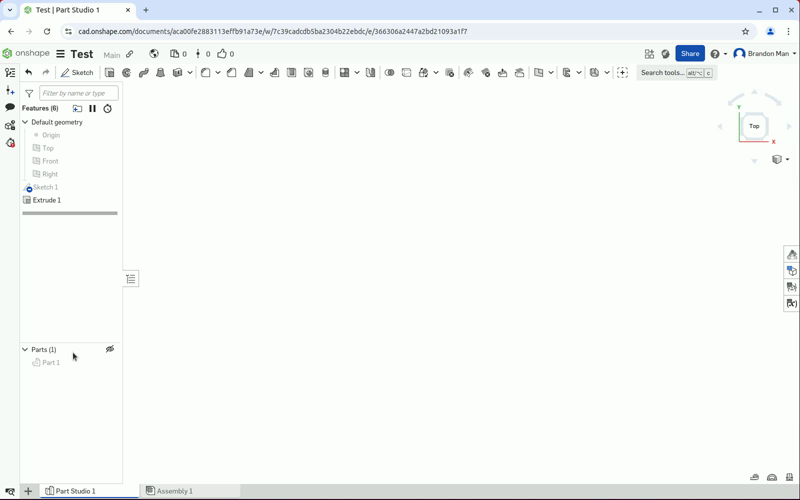
key_down(shift)
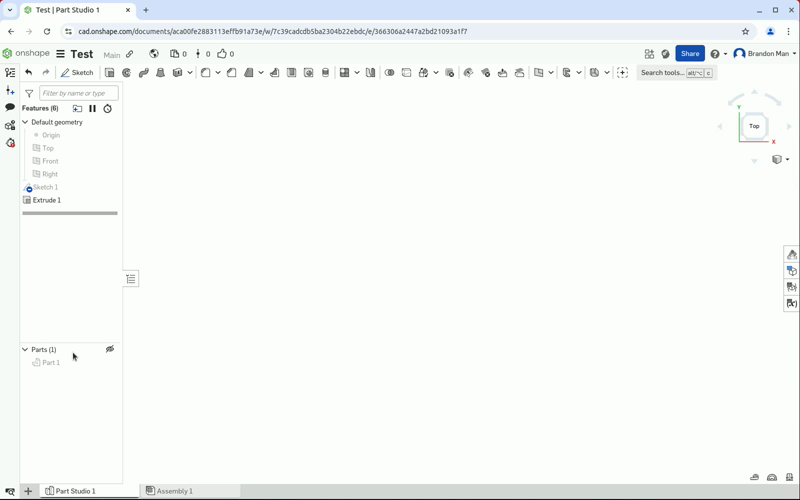
key(up)
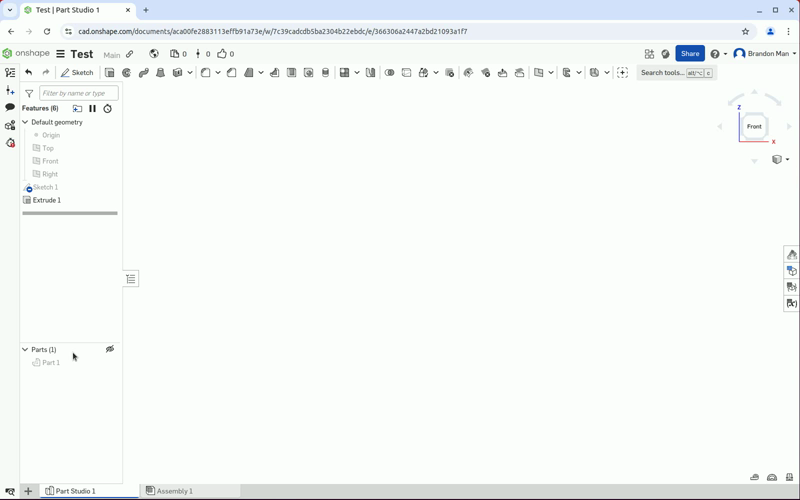
key_up(shift)
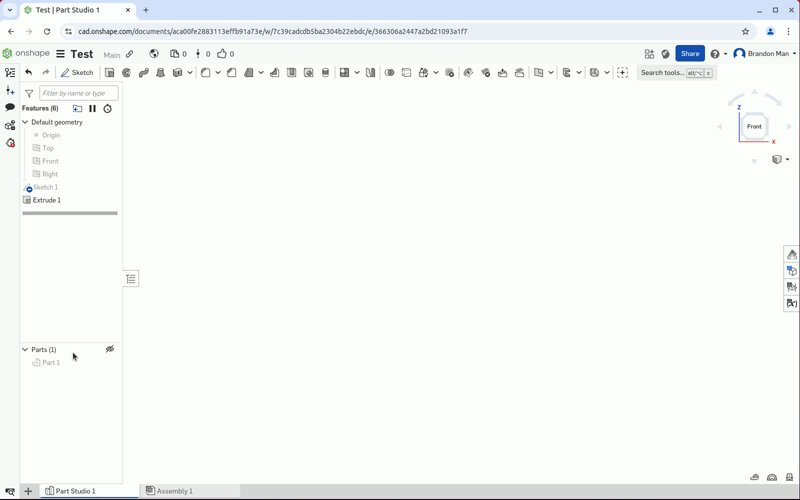
key(space)
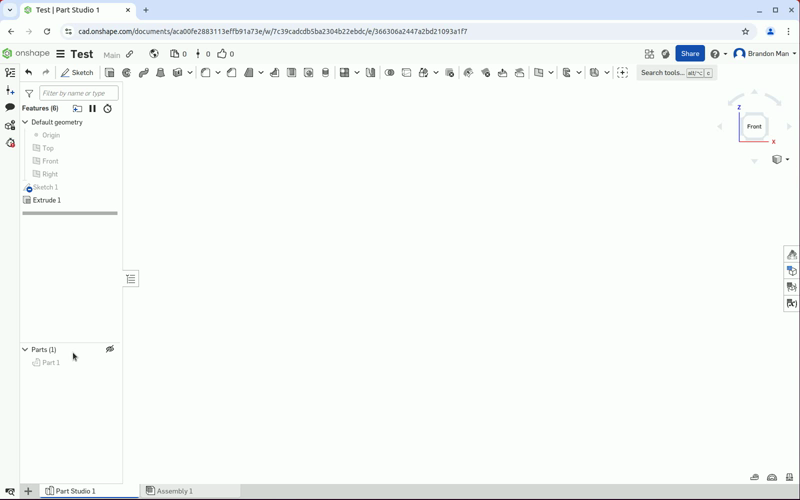
key_down(shift)
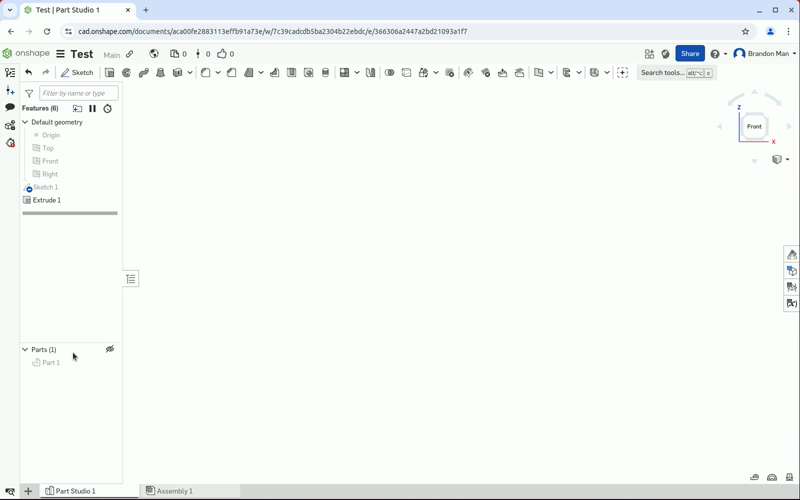
key(left)
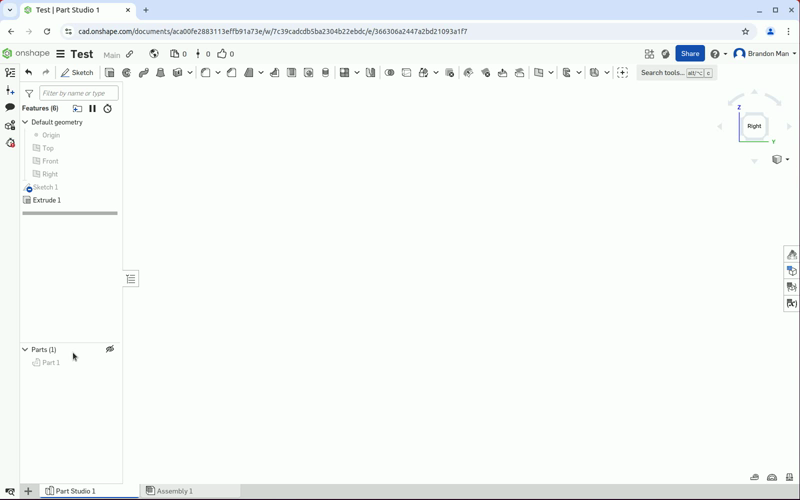
key_up(shift)
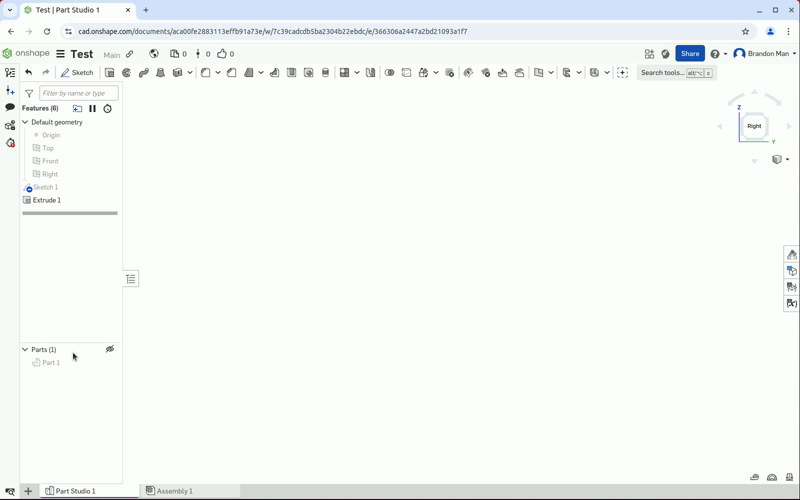
mouse_move(73, 352)
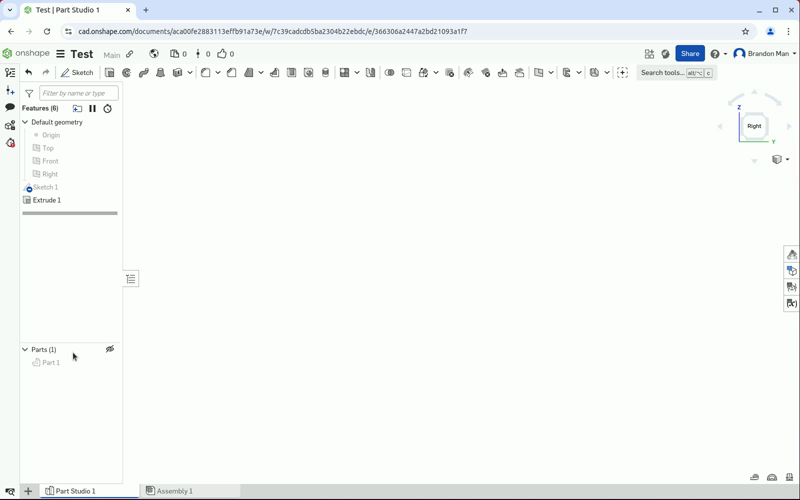
key(shift+y)
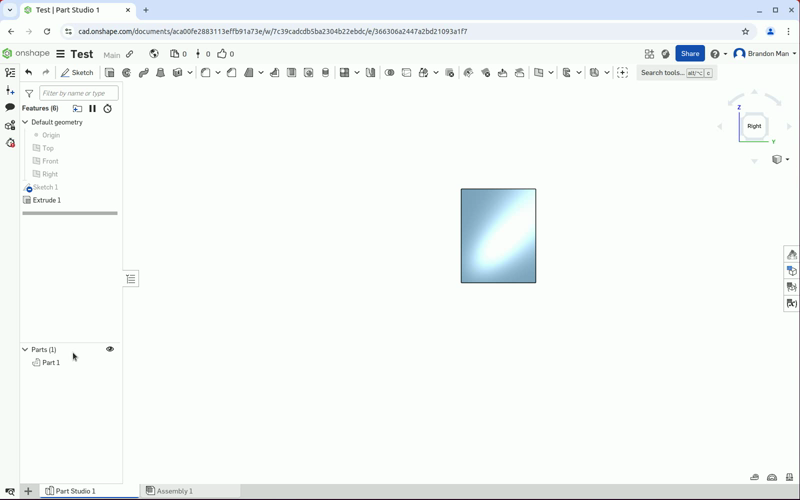
mouse_move(541, 75)
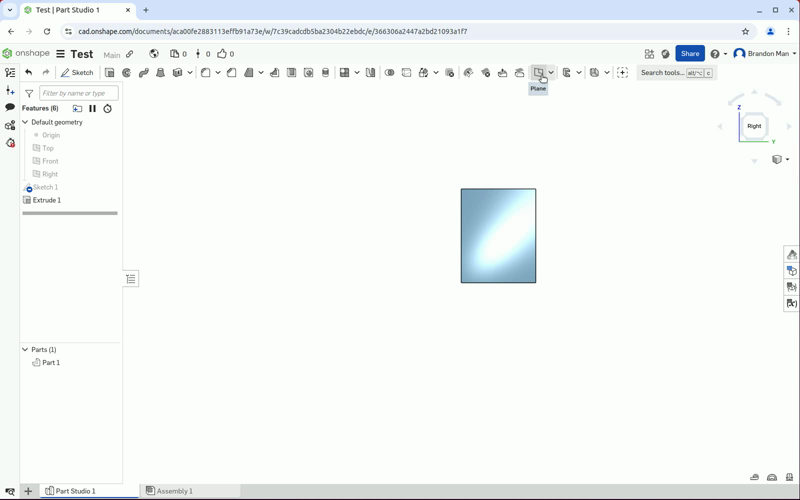
click(541, 75)
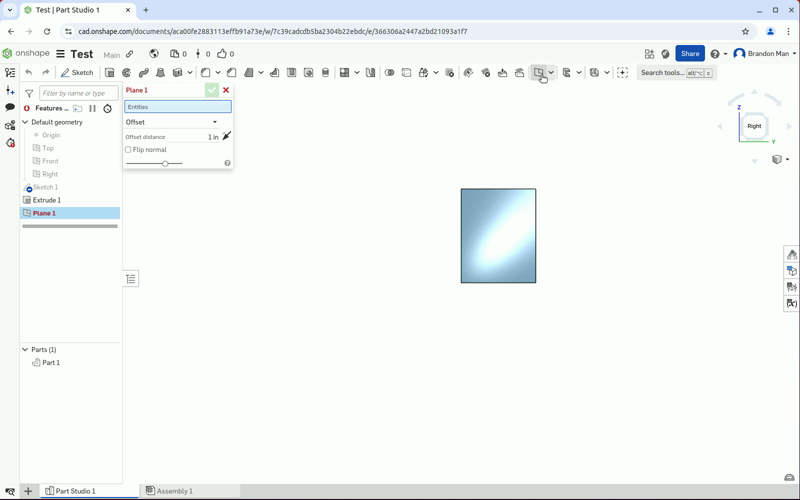
mouse_move(73, 176)
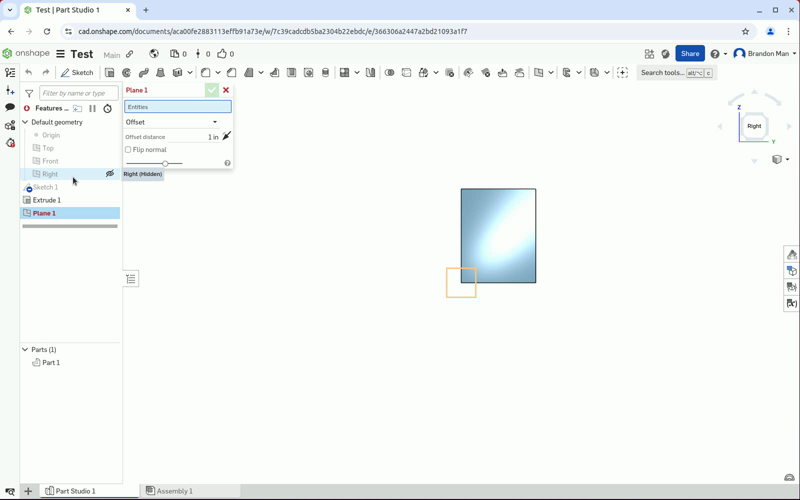
click(73, 176)
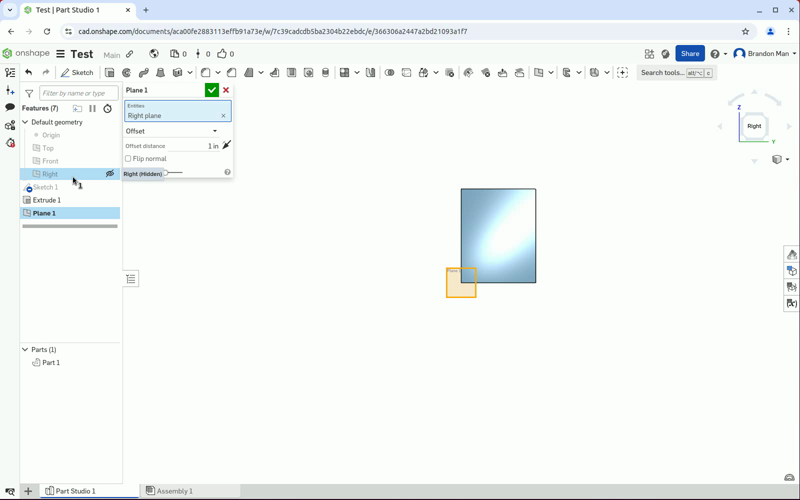
key(tab, 2)
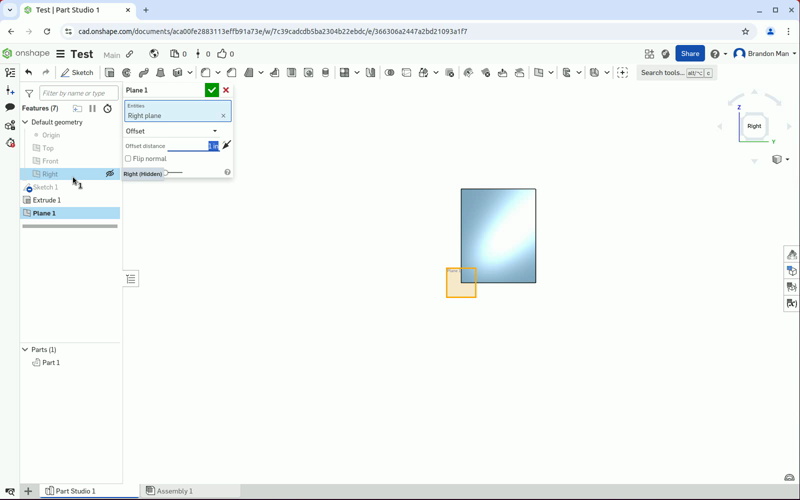
text(23.108)
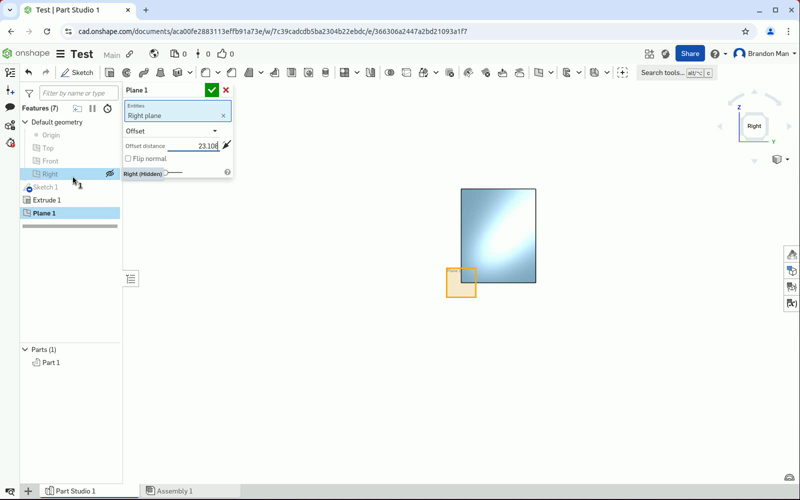
key(enter, 2)
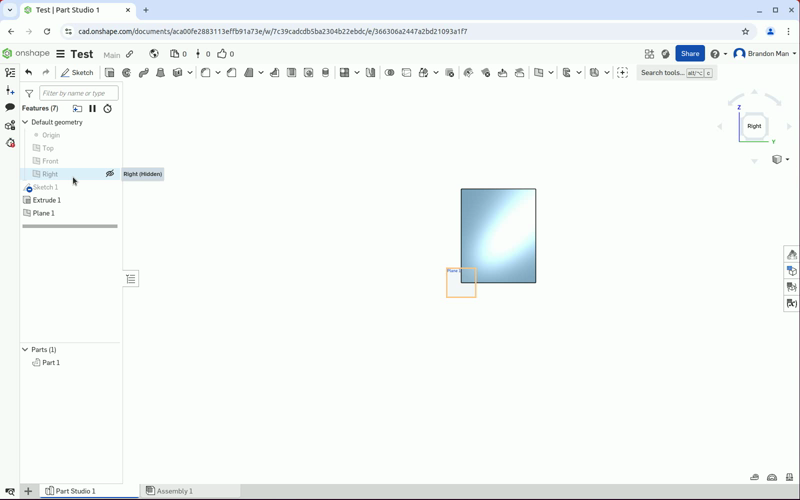
key(shift+s)
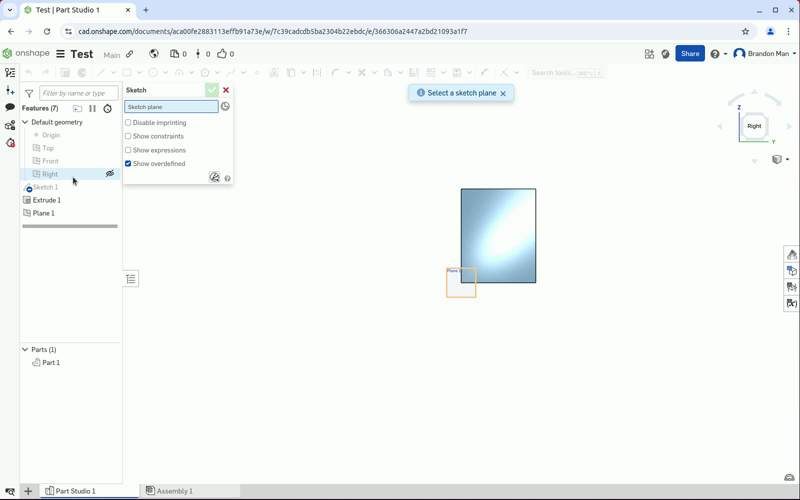
mouse_move(73, 215)
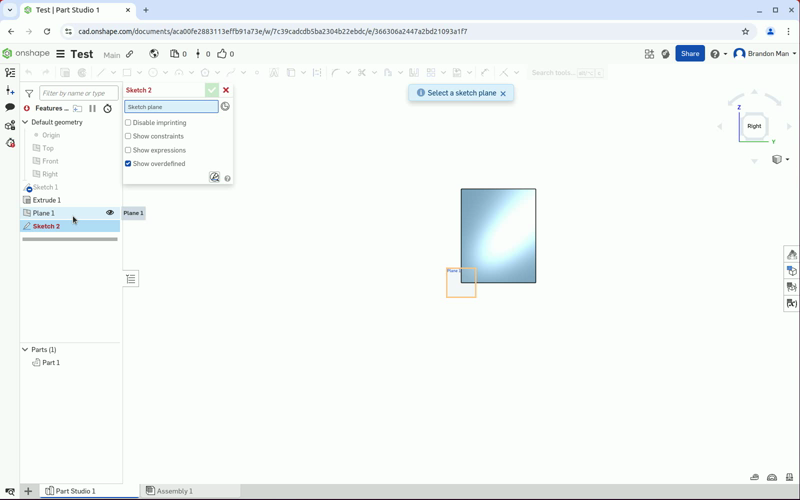
click(73, 215)
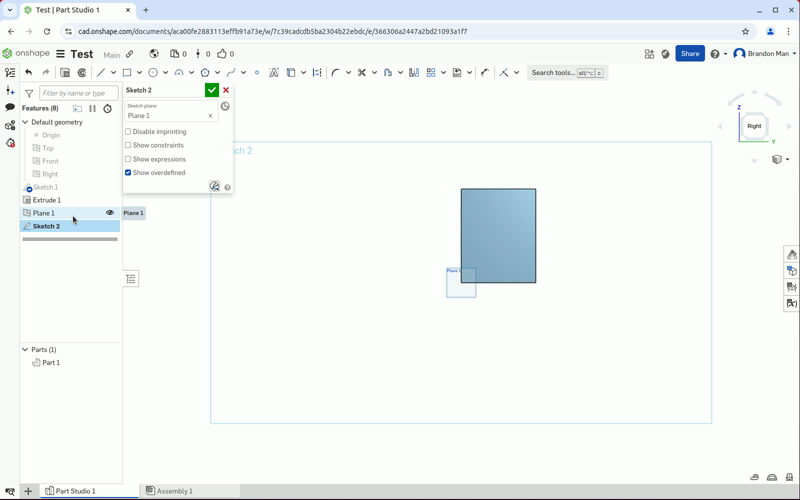
mouse_move(73, 352)
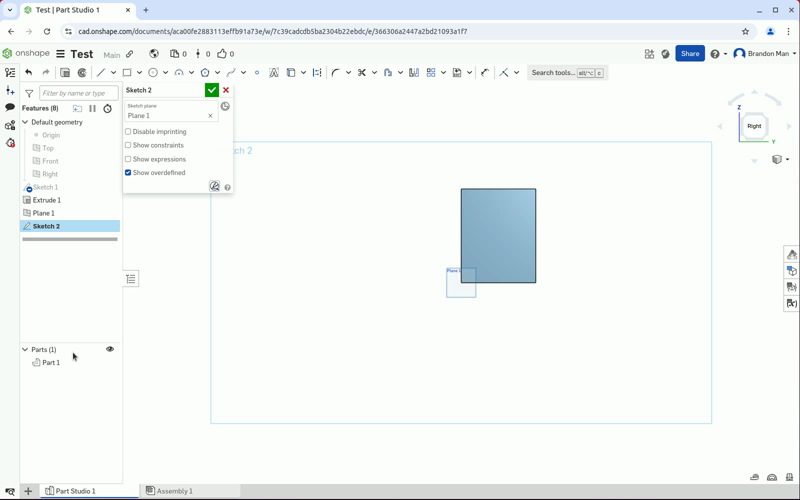
key(y)
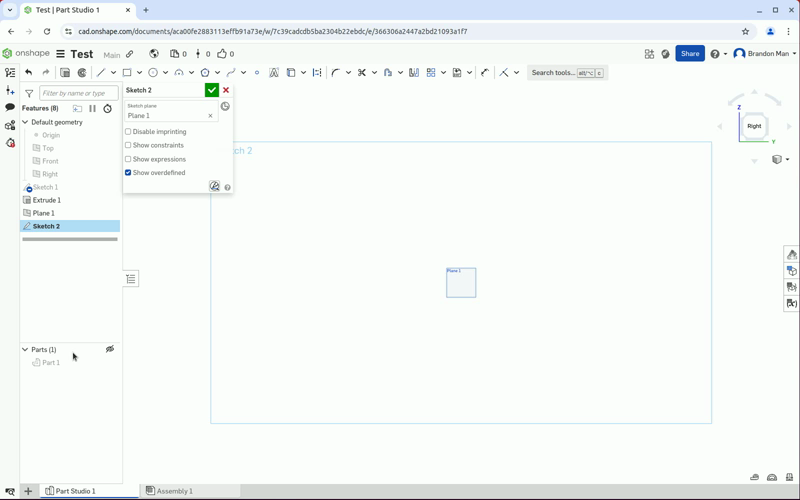
key(l)
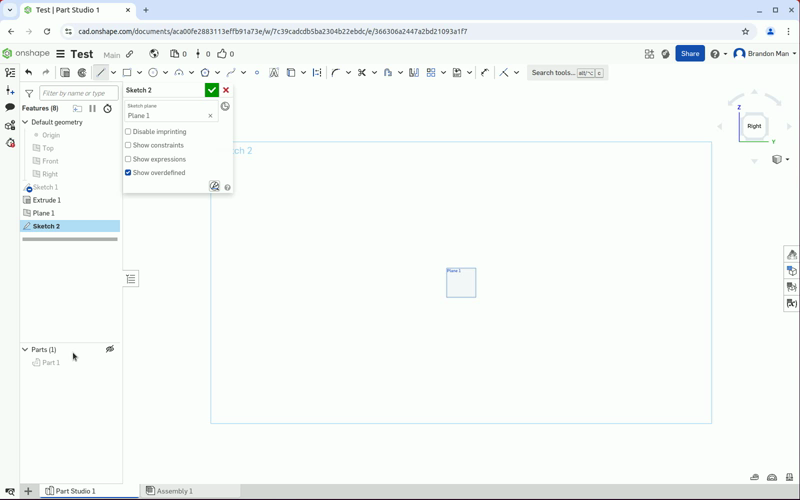
key_down(shift)
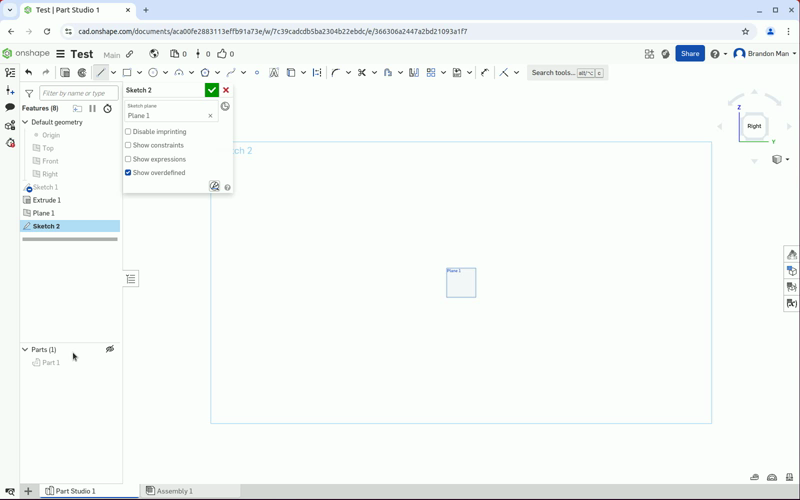
mouse_move(460, 264)
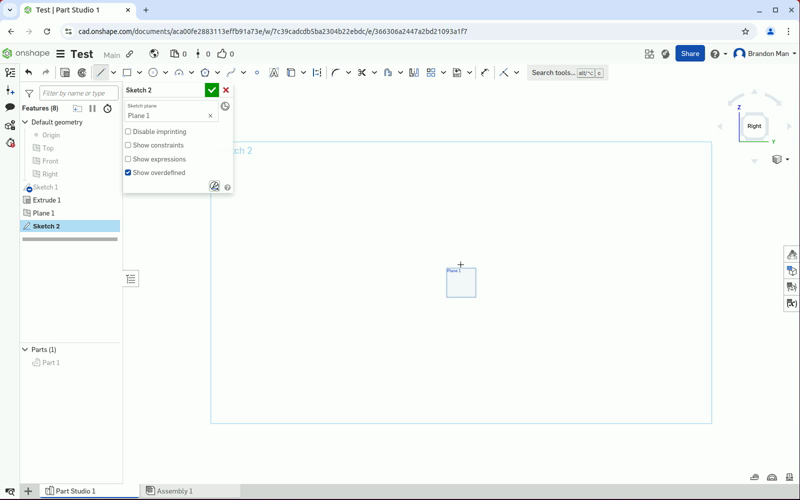
click(460, 264)
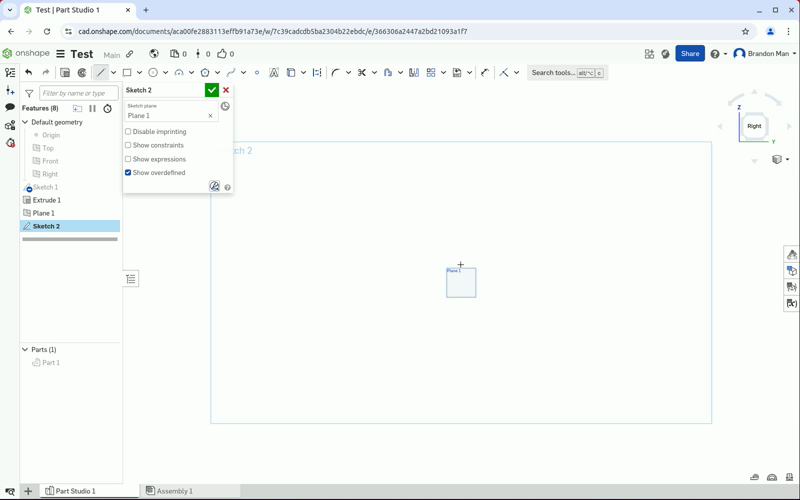
key_up(shift)
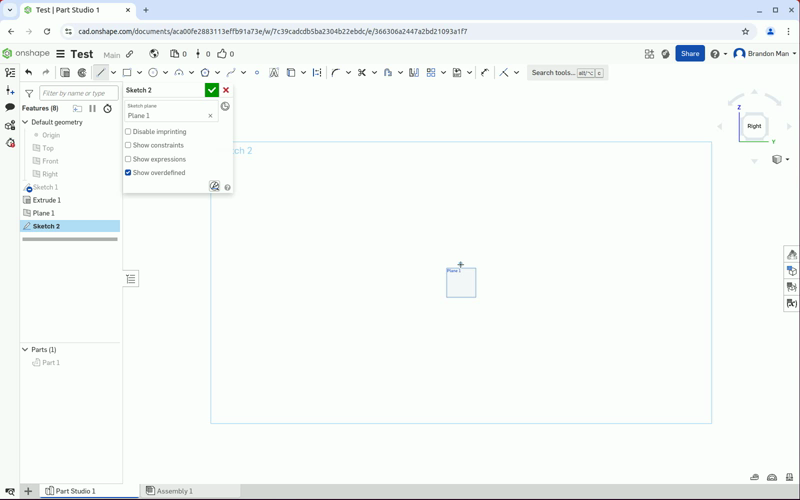
key_down(shift)
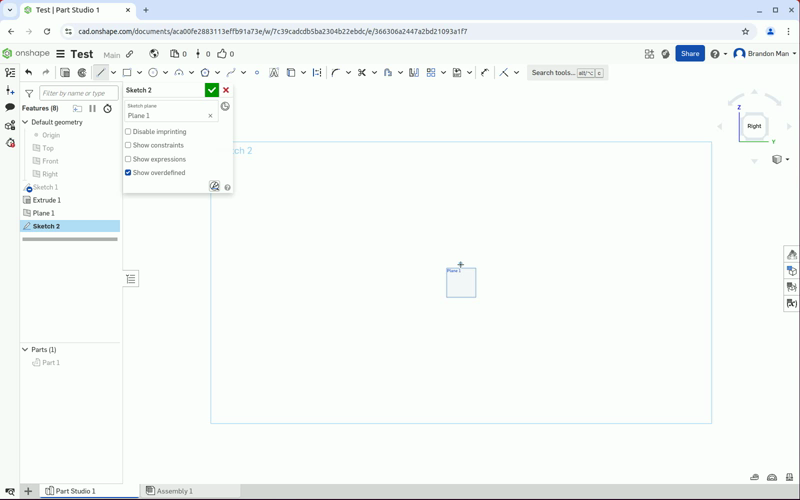
mouse_move(517, 188)
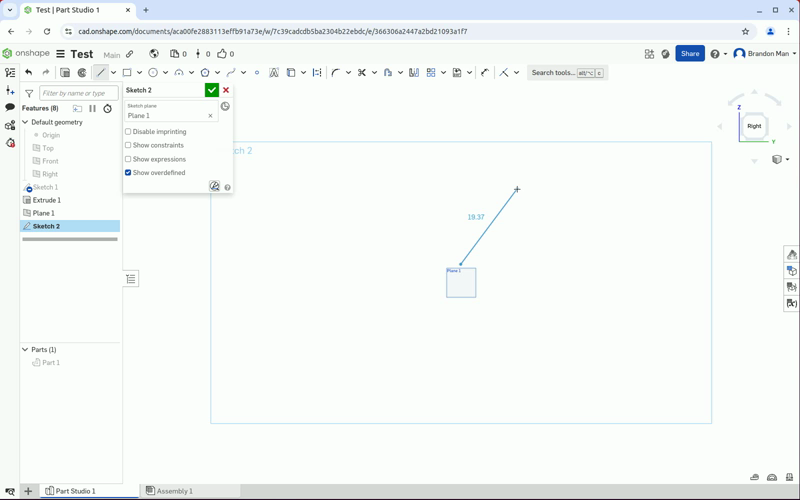
click(517, 188)
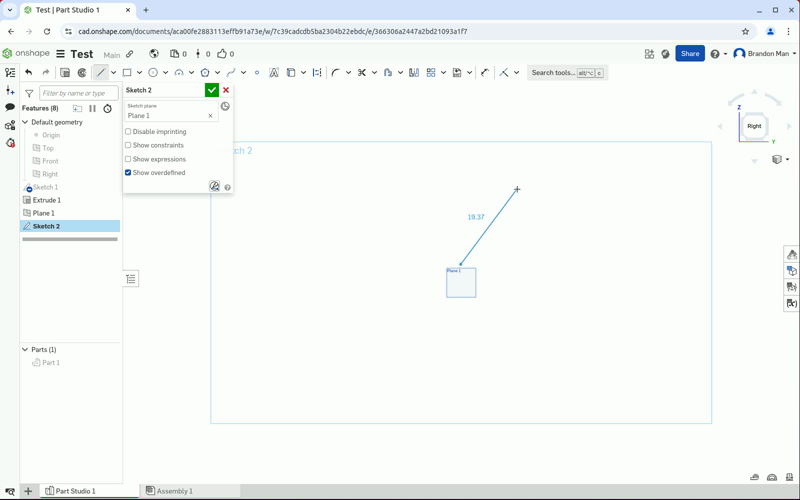
key_up(shift)
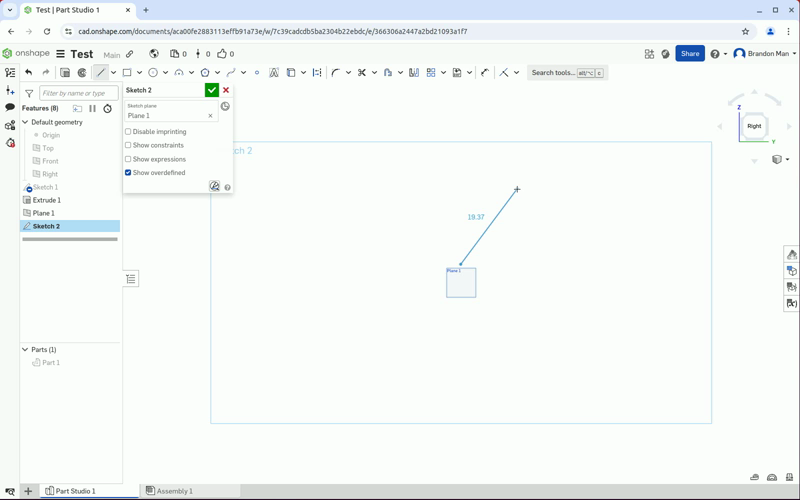
key_down(shift)
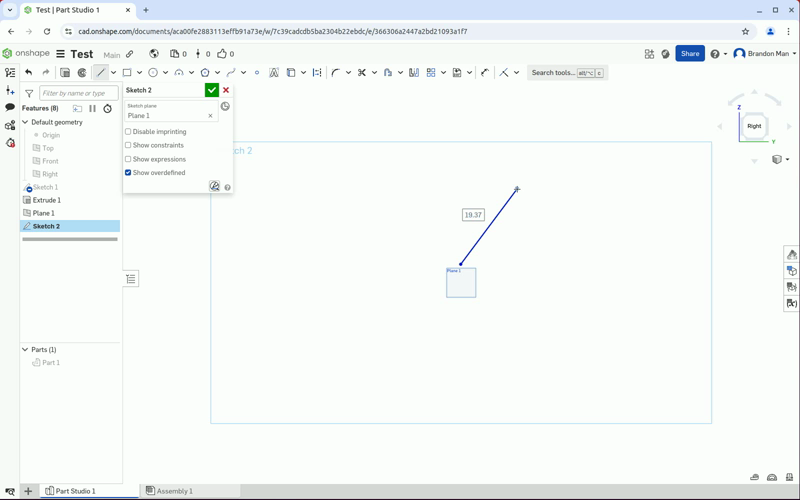
mouse_move(547, 188)
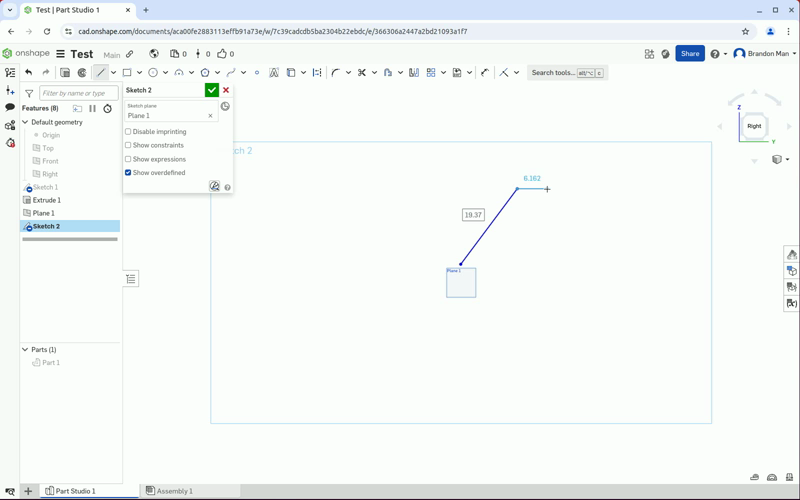
mouse_move(460, 188)
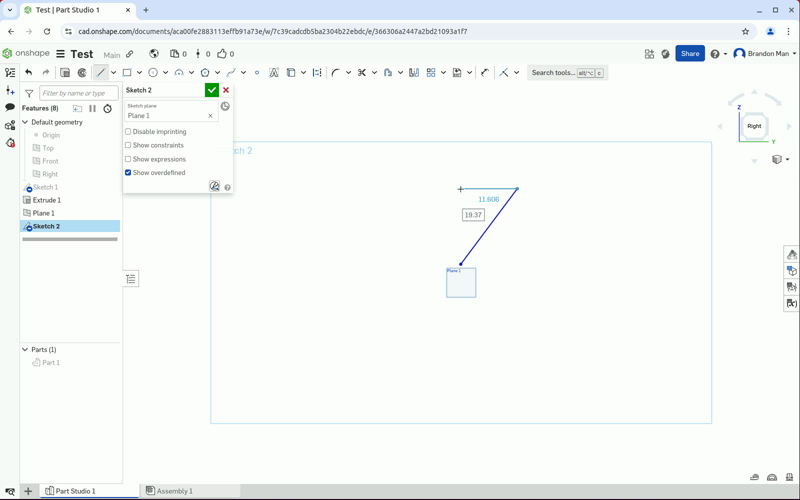
click(460, 188)
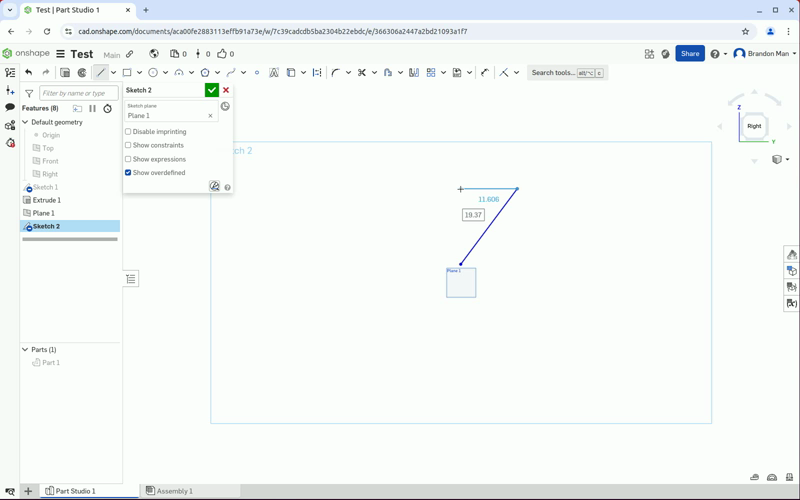
key_up(shift)
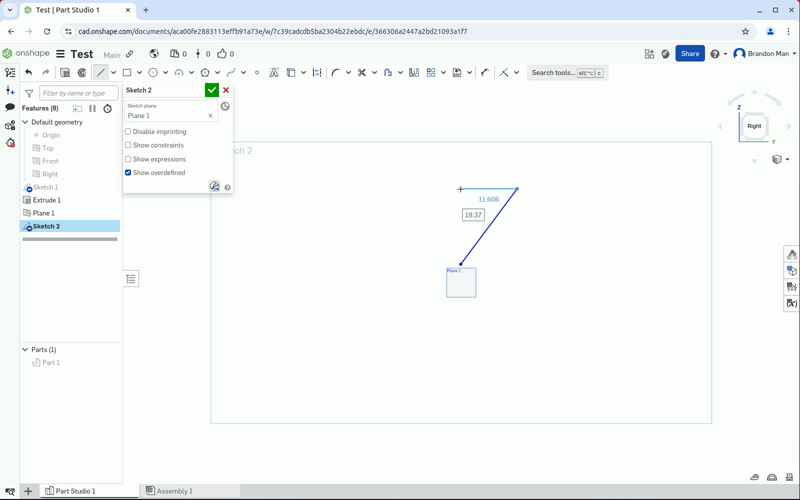
key_down(shift)
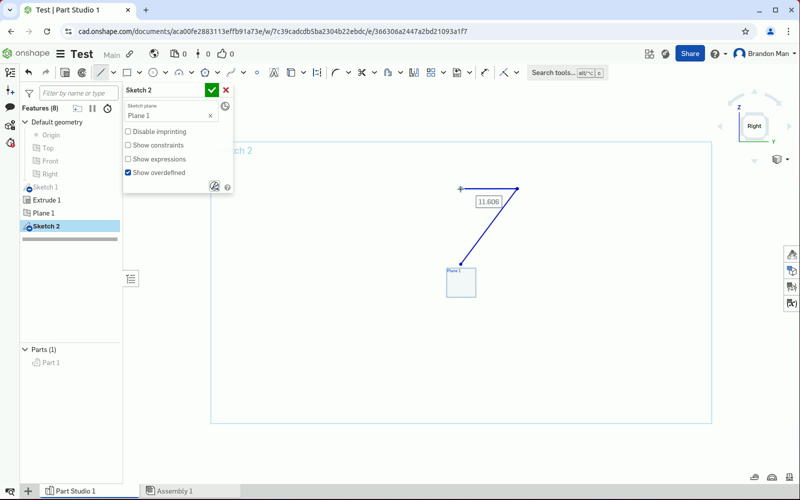
mouse_move(460, 264)
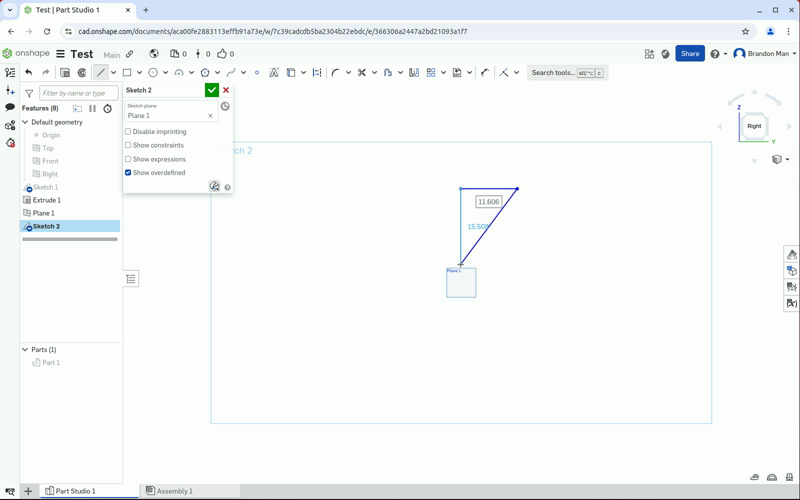
key_up(shift)
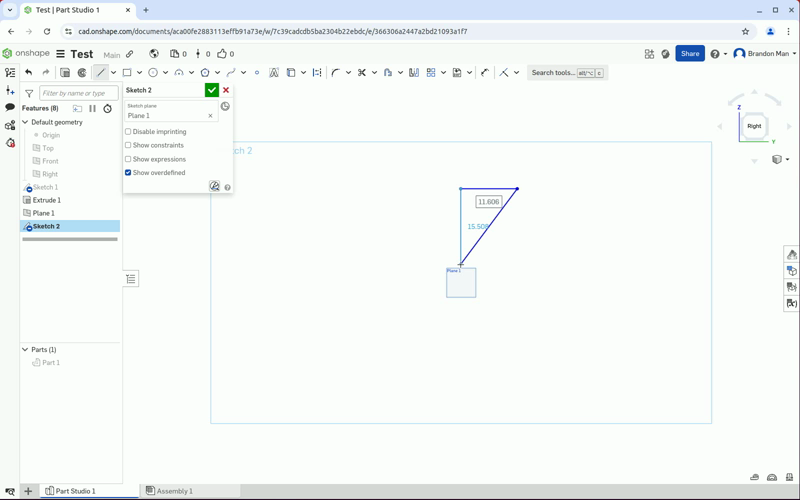
click(460, 264)
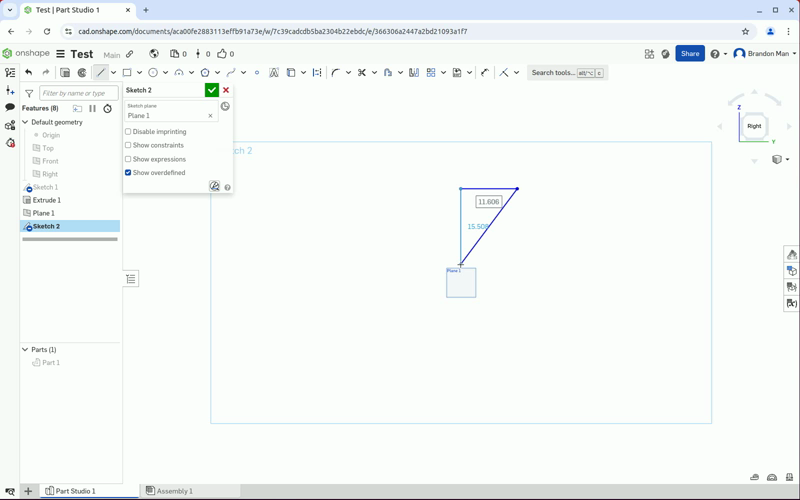
key(esc)
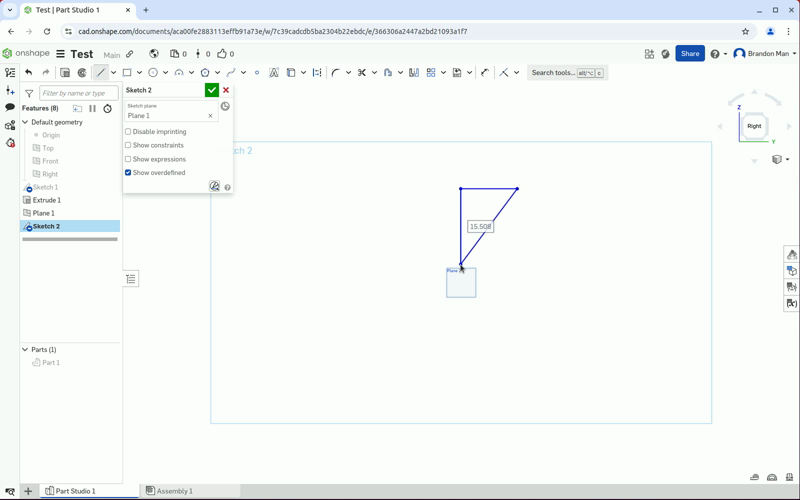
mouse_move(478, 202)
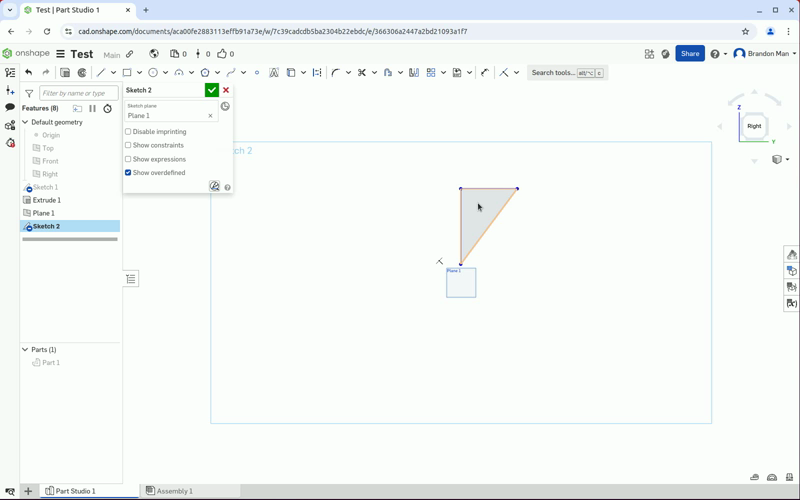
click(478, 202)
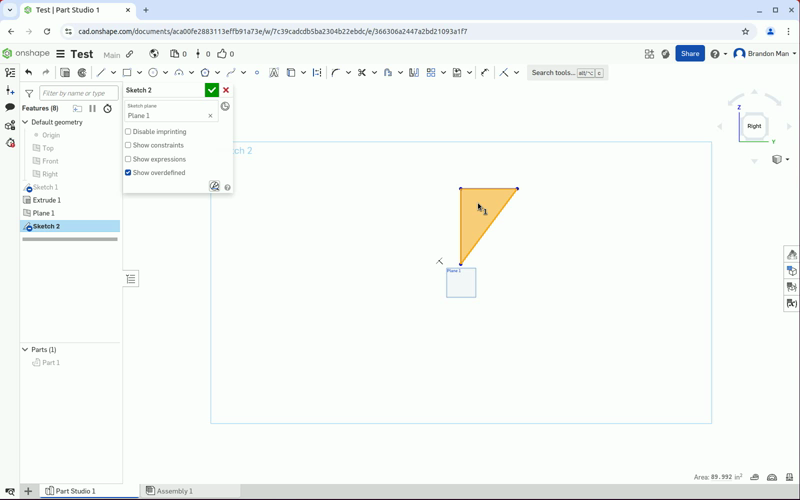
mouse_move(73, 352)
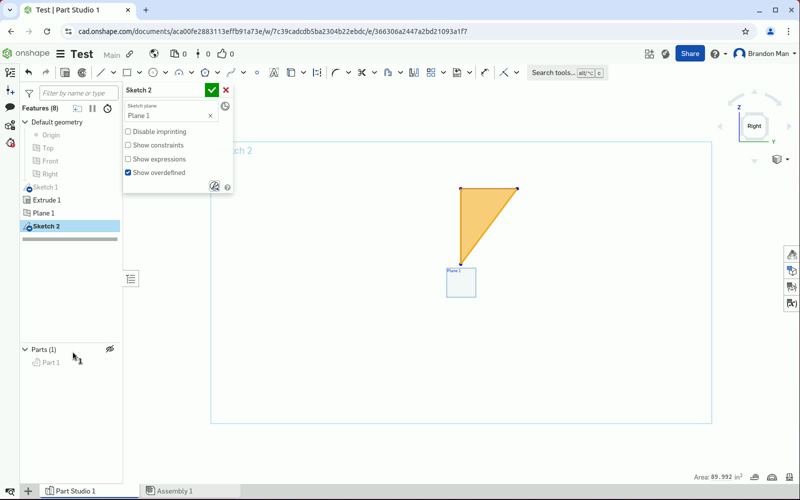
key(shift+y)
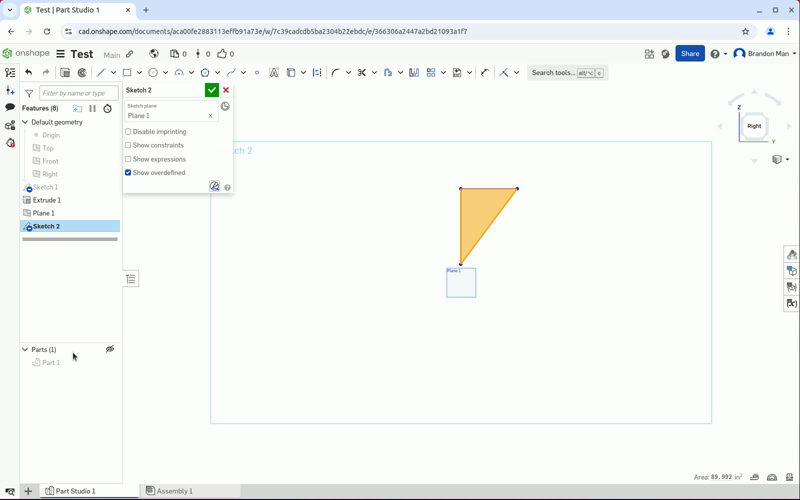
key(shift+e)
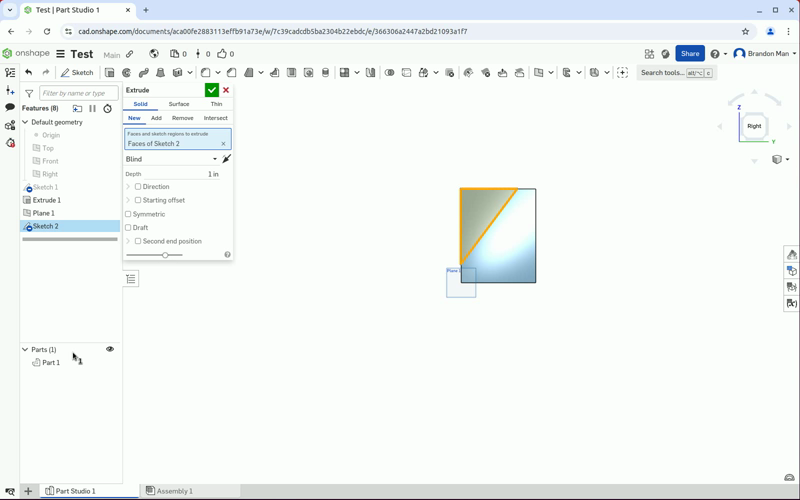
mouse_move(143, 106)
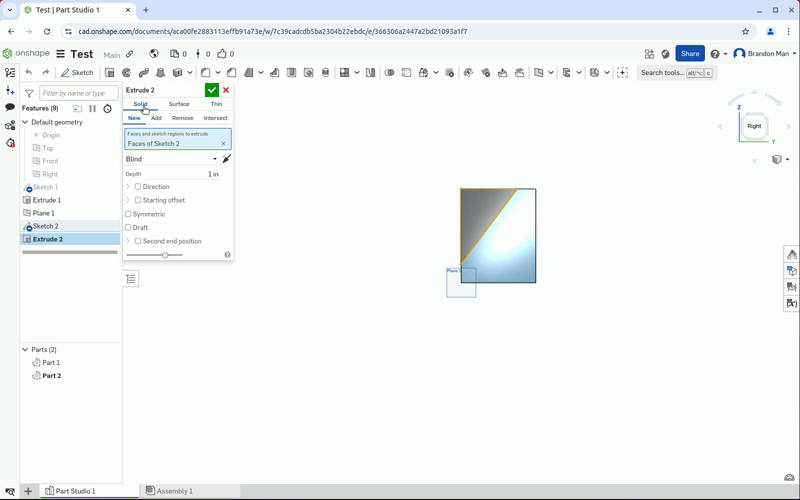
click(143, 106)
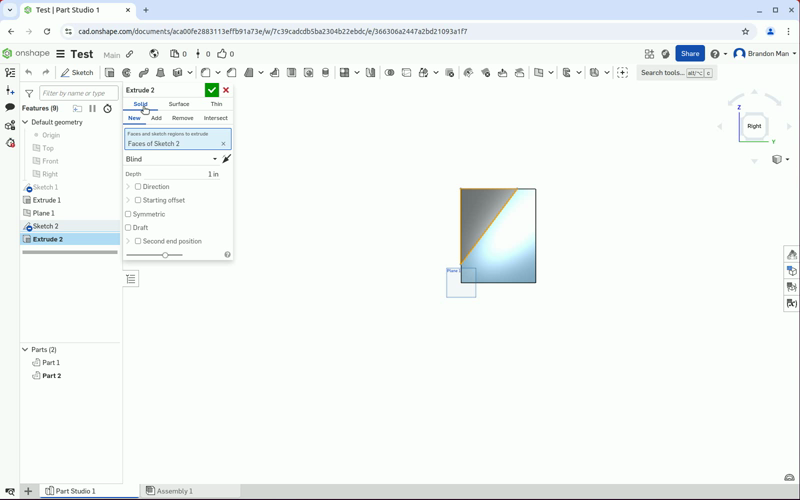
mouse_move(186, 120)
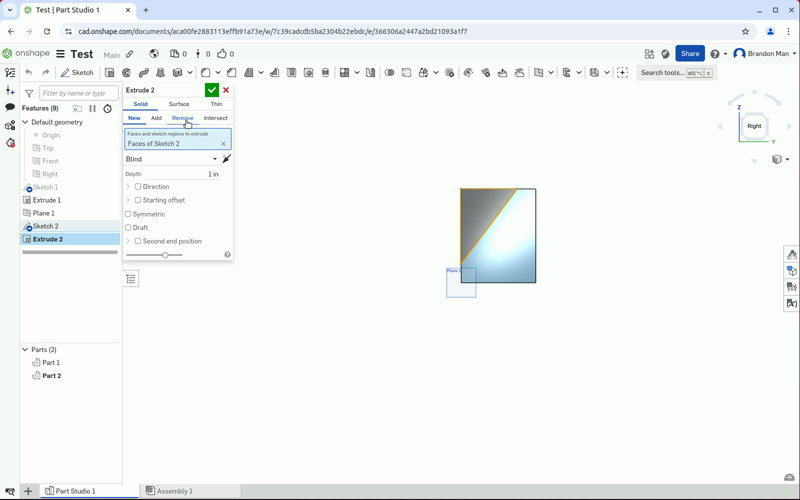
click(186, 120)
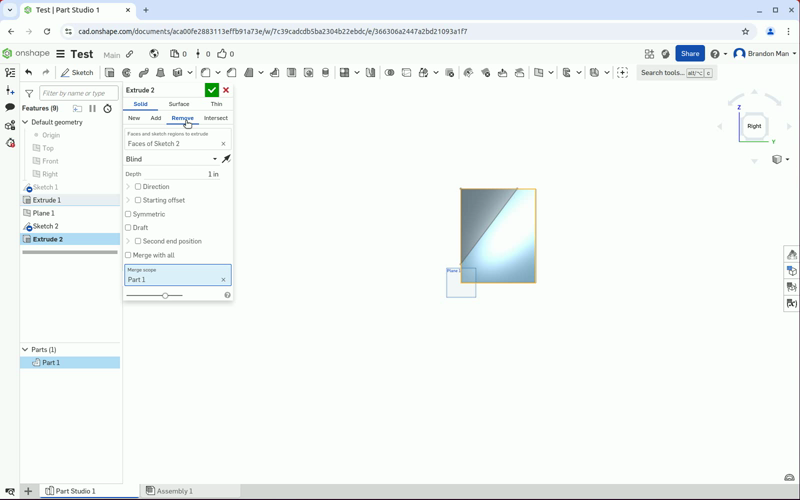
key(tab, 4)
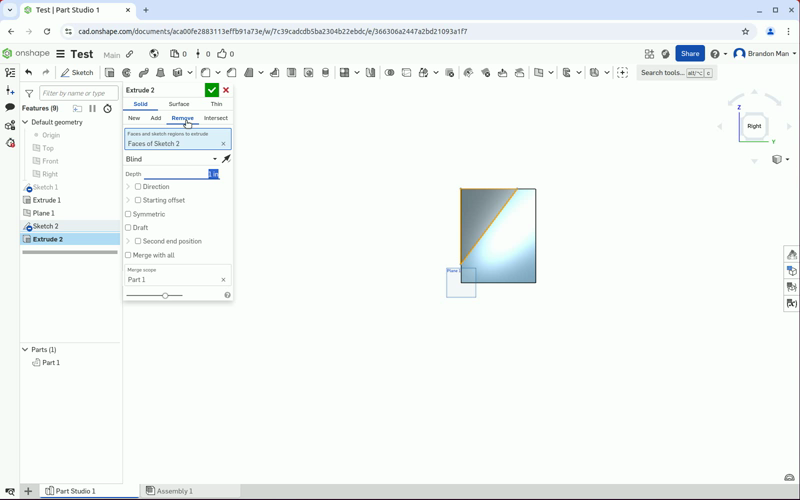
text(15.405)
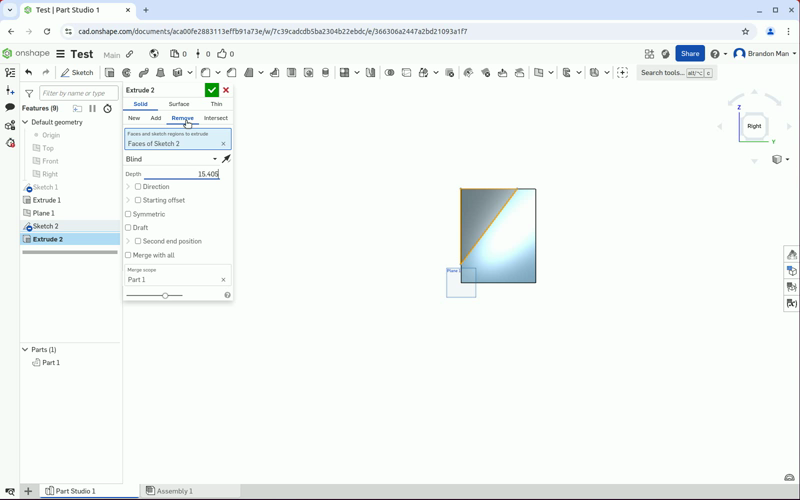
key(tab, 6)
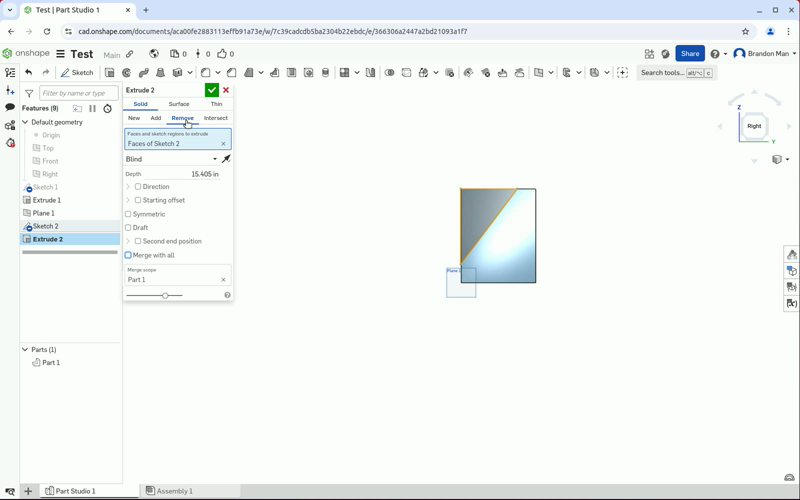
key(space)
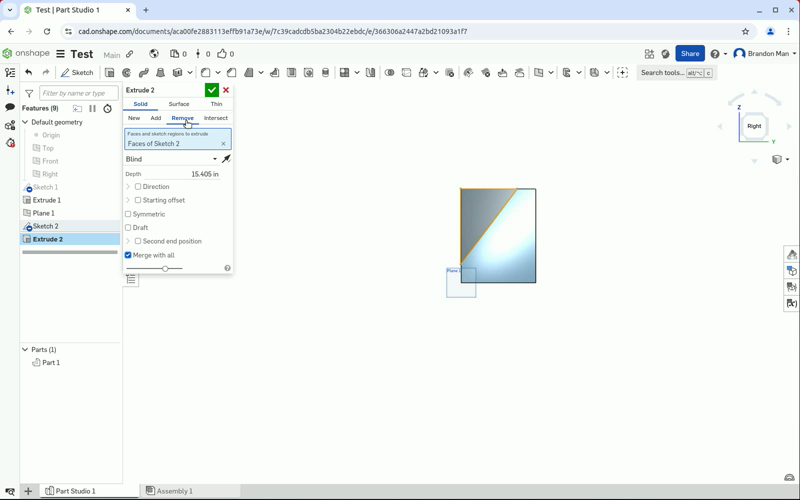
key(enter)
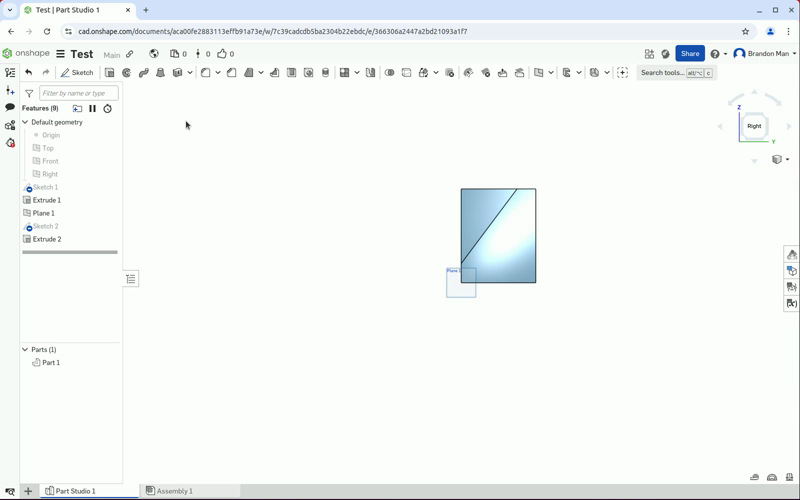
key(shift+h)
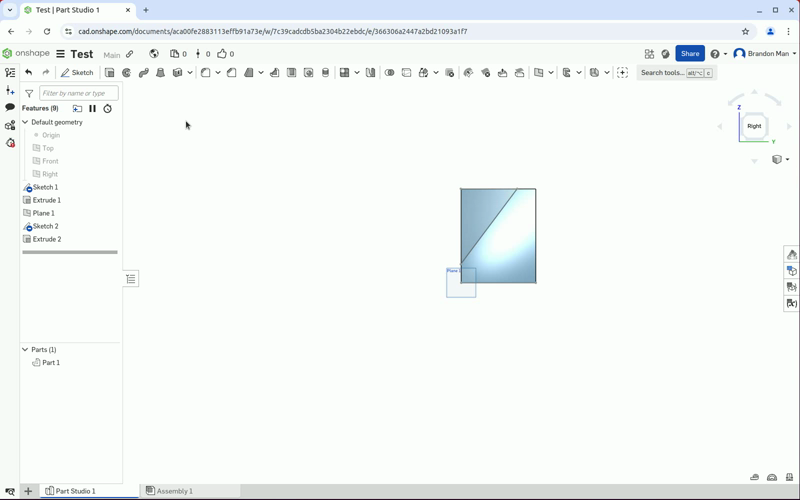
key(shift+h)
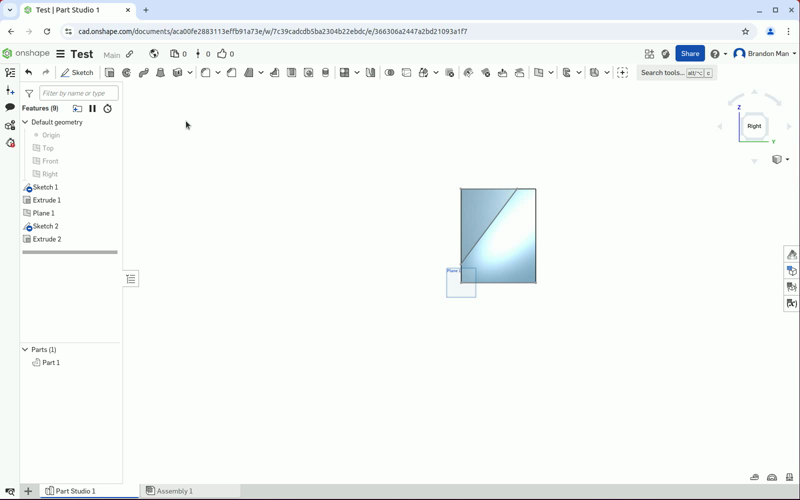
key(shift+7)
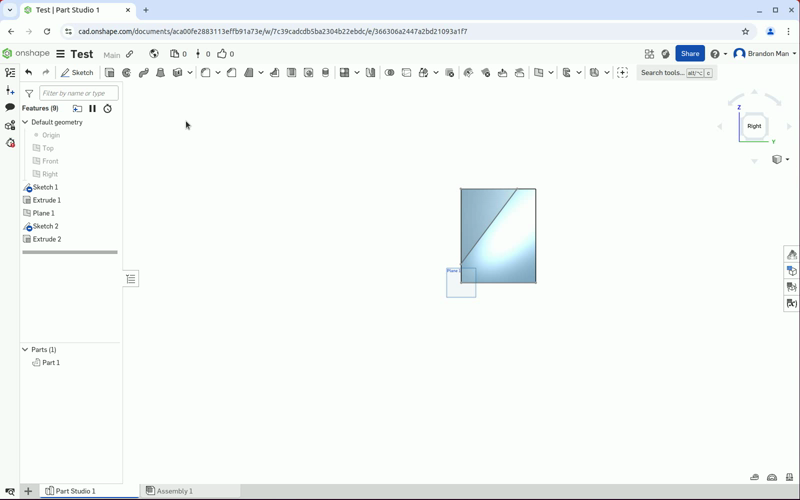
key(right, 2)
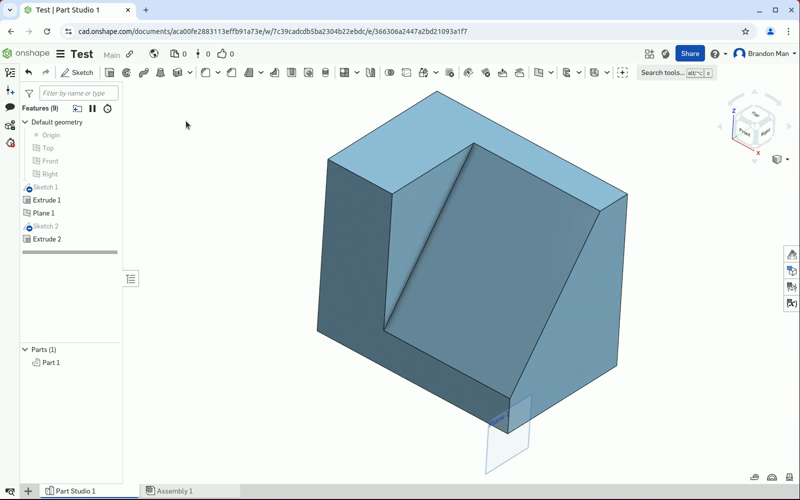
key(down, 2)
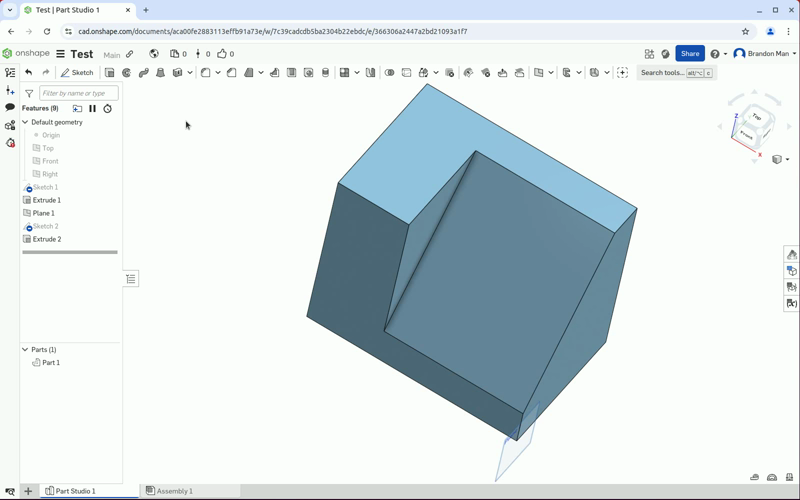
key(up, 2)
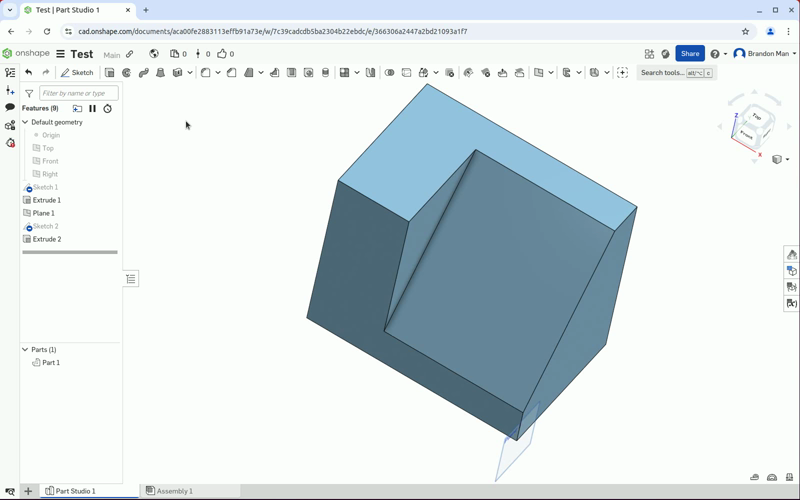
key(left, 2)
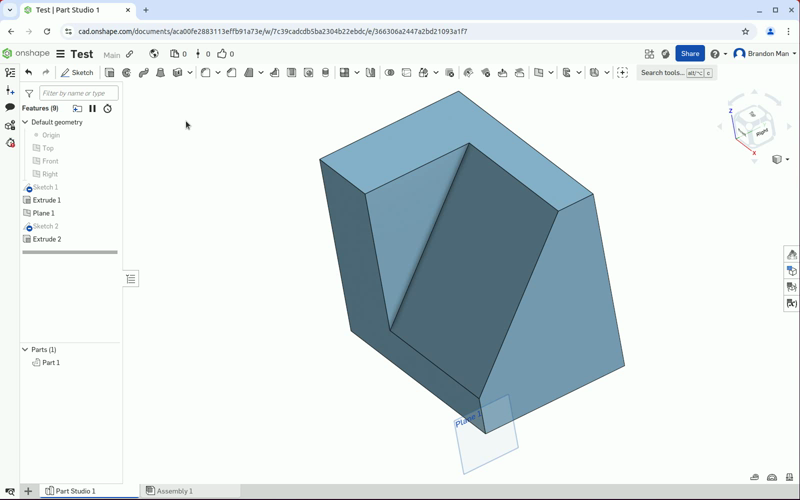
mouse_move(73, 189)
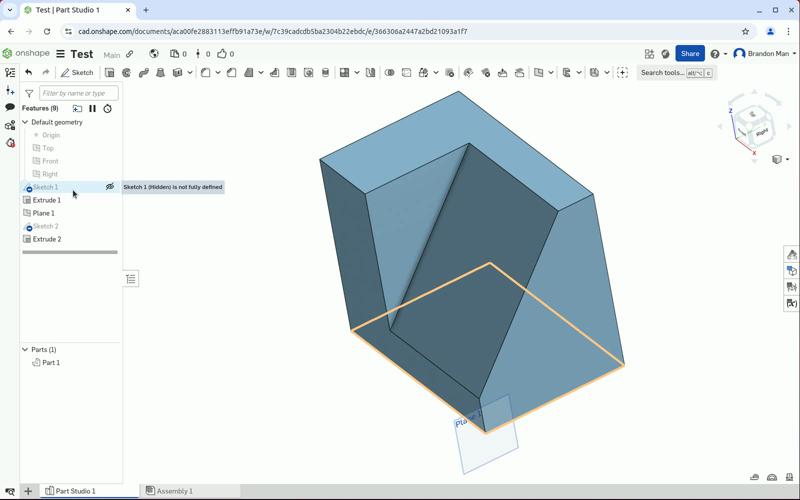
click(73, 189)